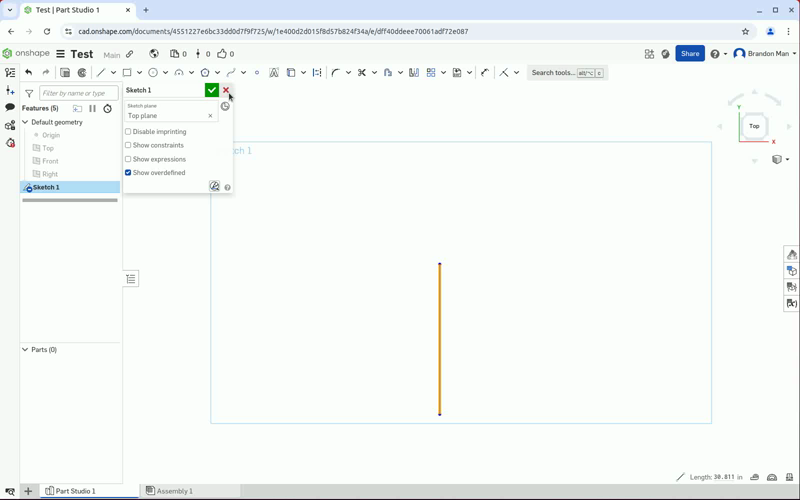
key(shift+h)
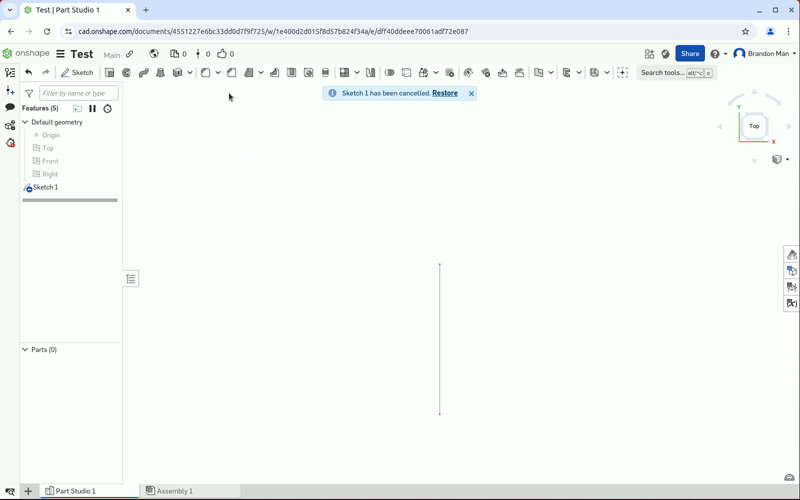
key(shift+s)
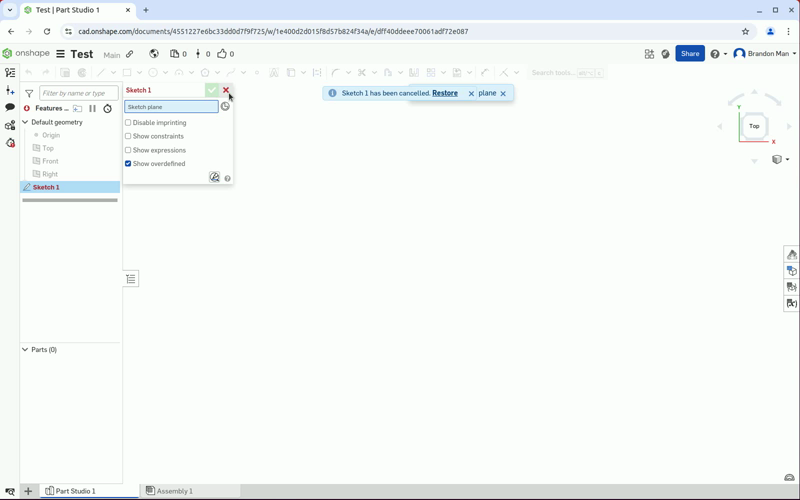
mouse_move(73, 150)
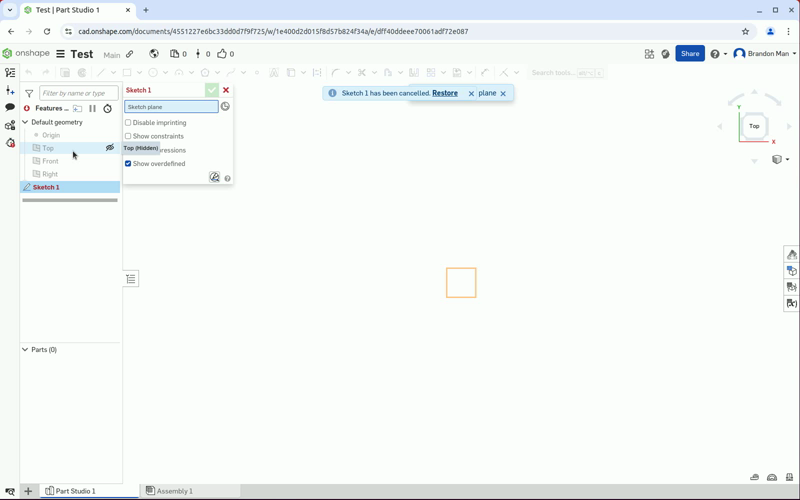
click(73, 150)
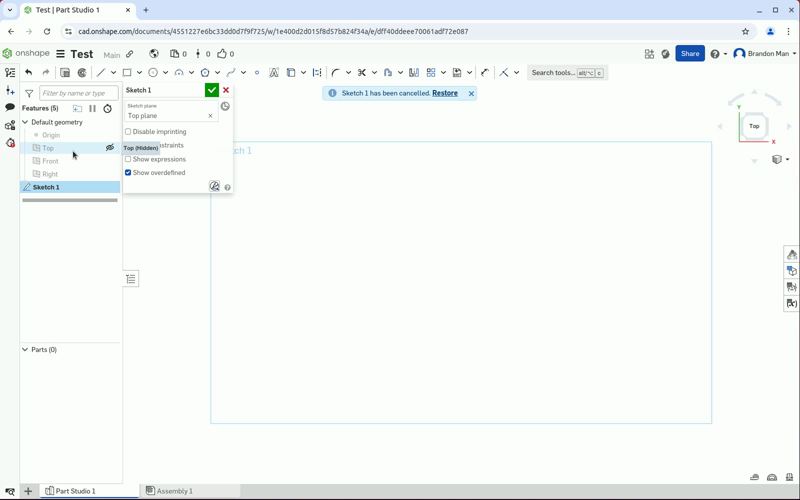
mouse_move(73, 352)
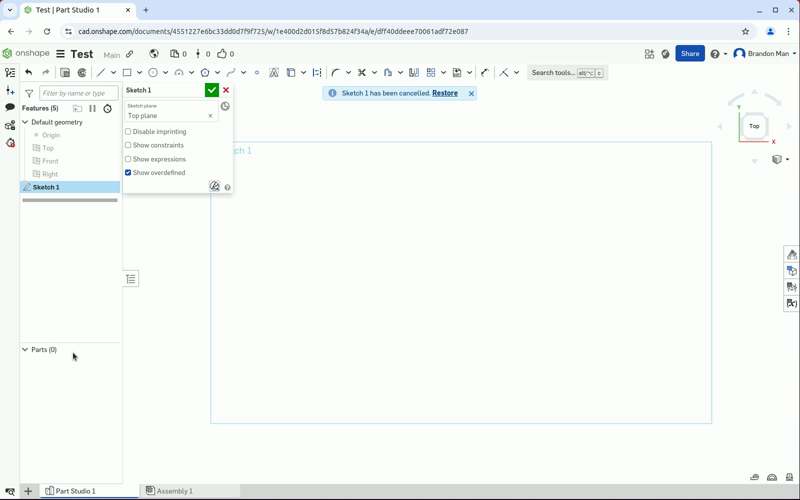
key(y)
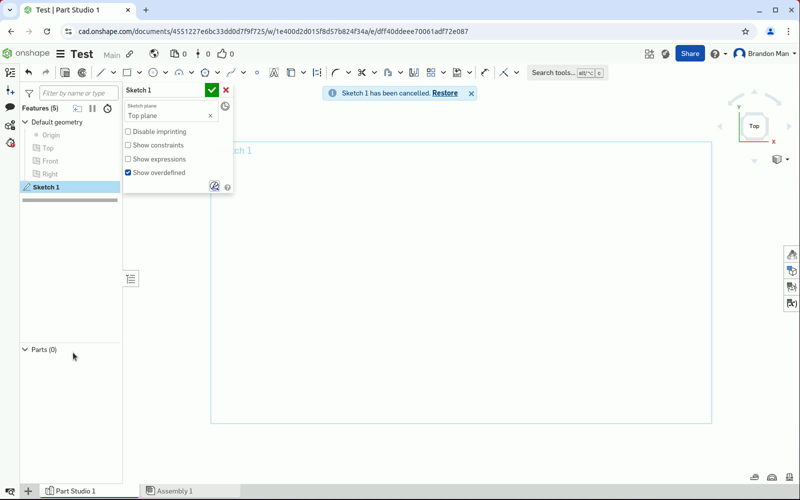
key(l)
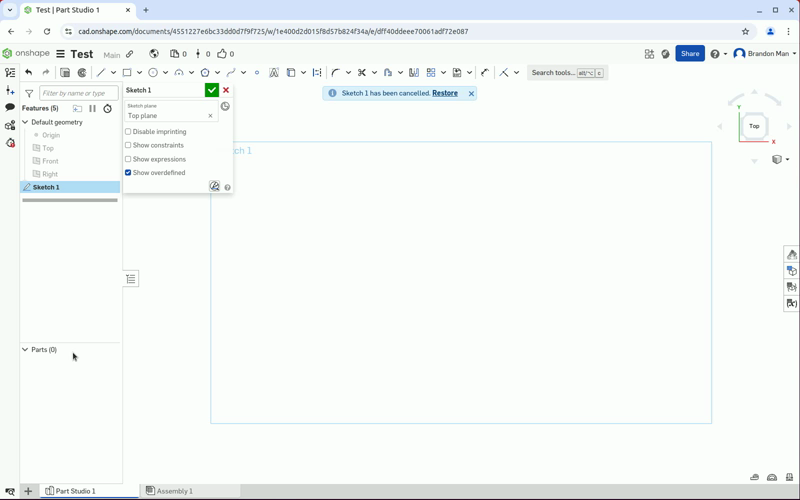
key_down(shift)
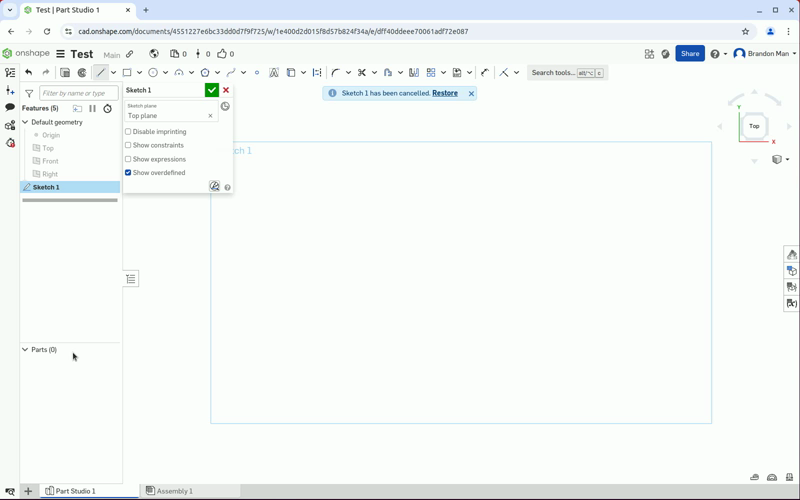
mouse_move(348, 363)
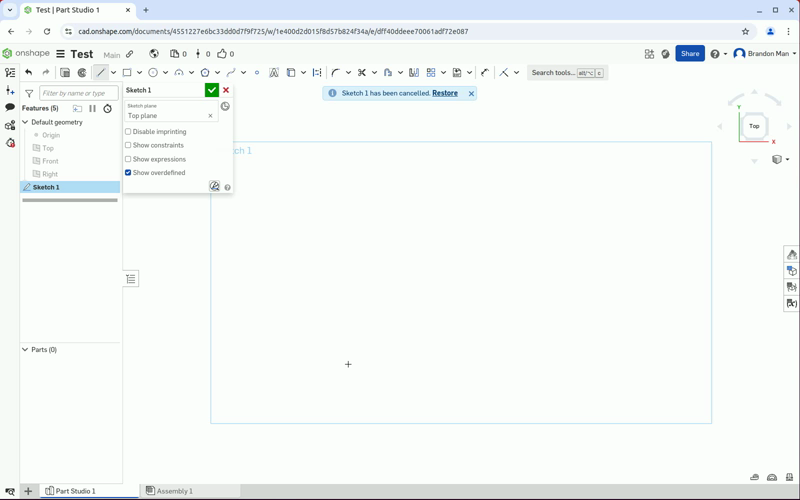
click(348, 363)
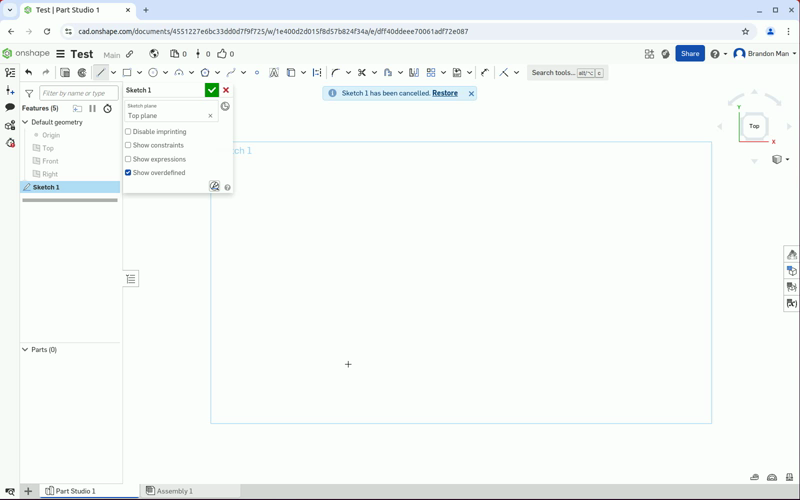
key_up(shift)
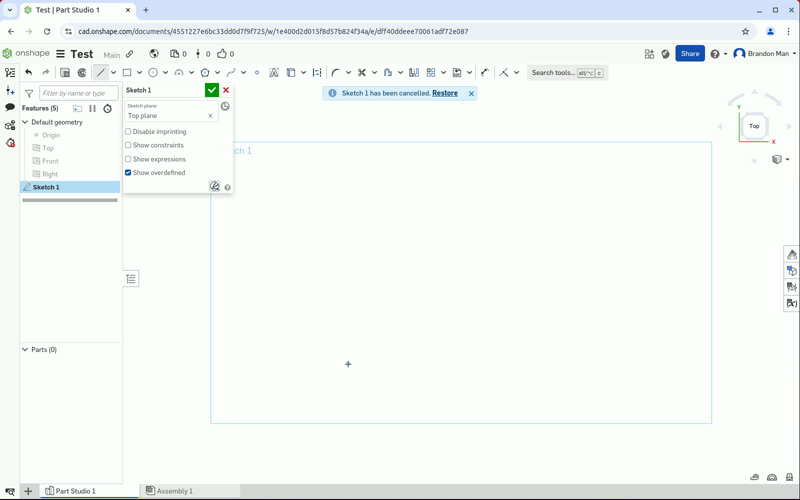
key_down(shift)
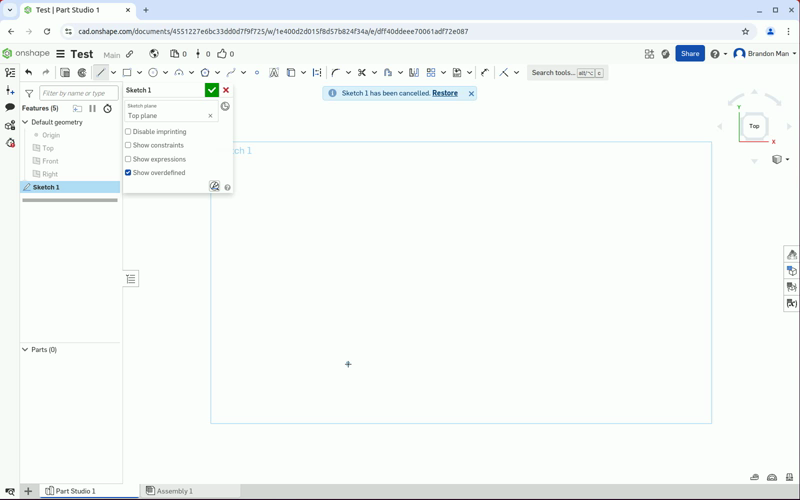
mouse_move(572, 363)
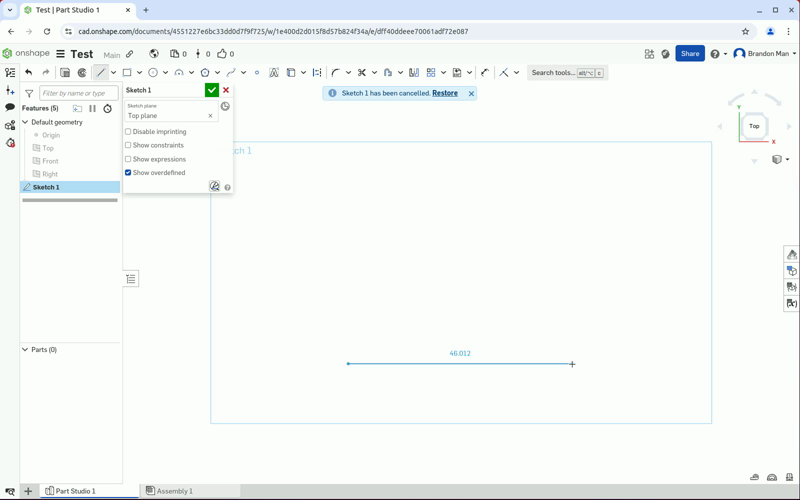
click(572, 363)
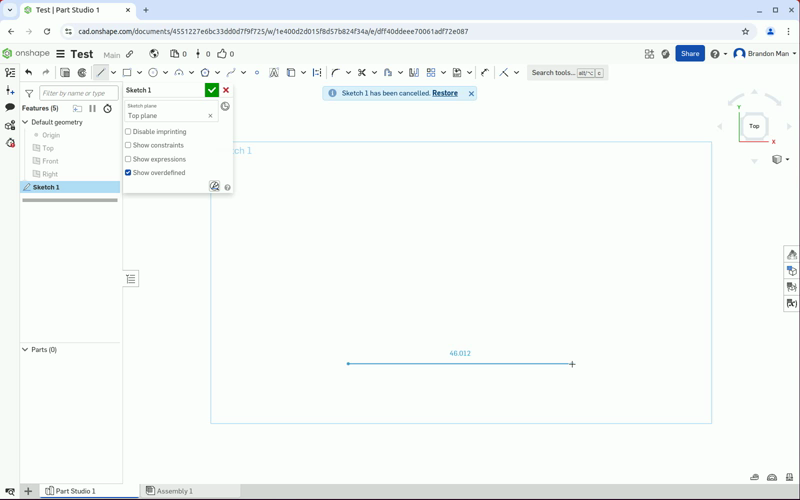
key_up(shift)
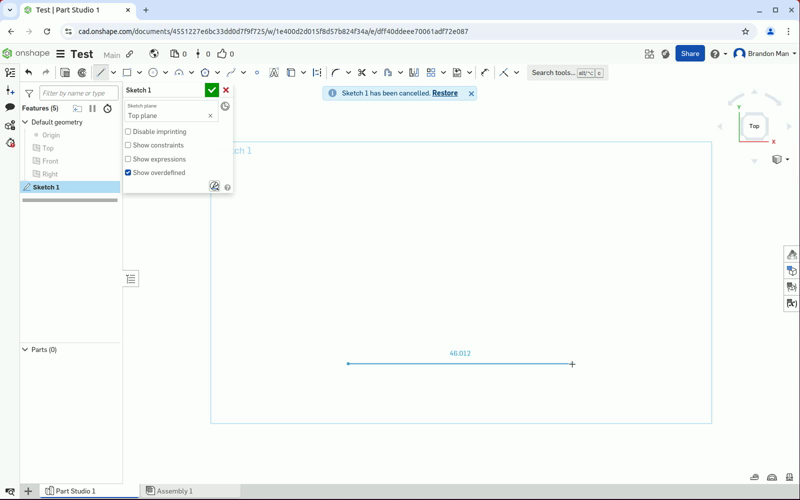
key_down(shift)
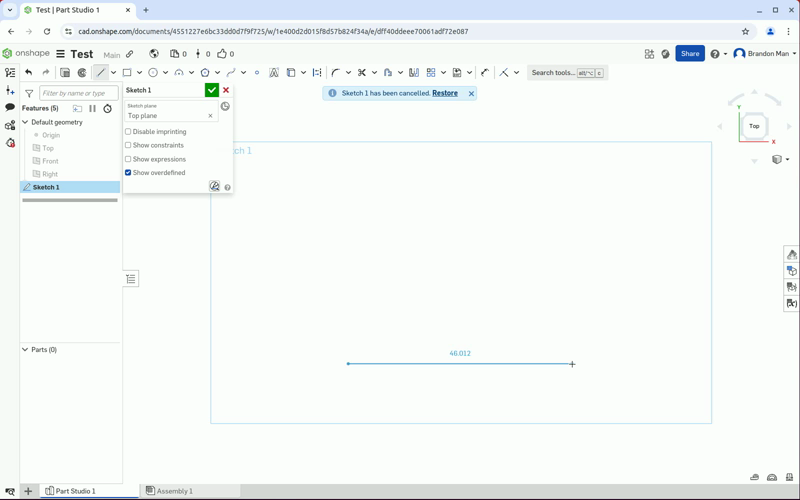
mouse_move(572, 203)
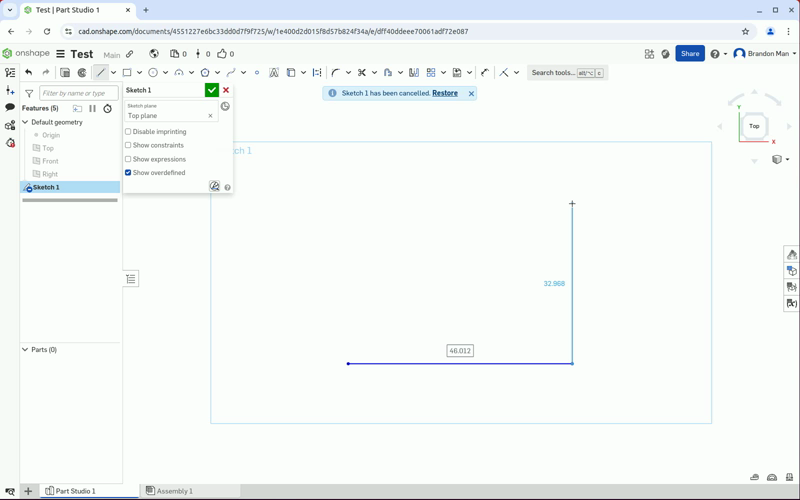
click(572, 203)
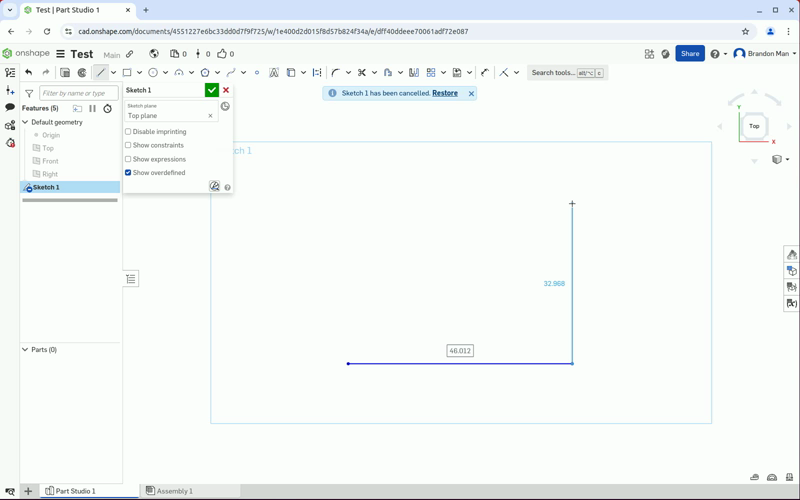
key_up(shift)
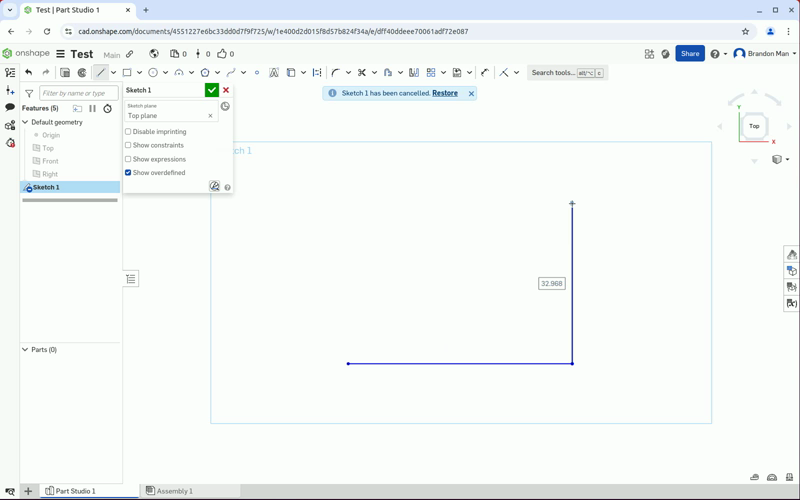
key_down(shift)
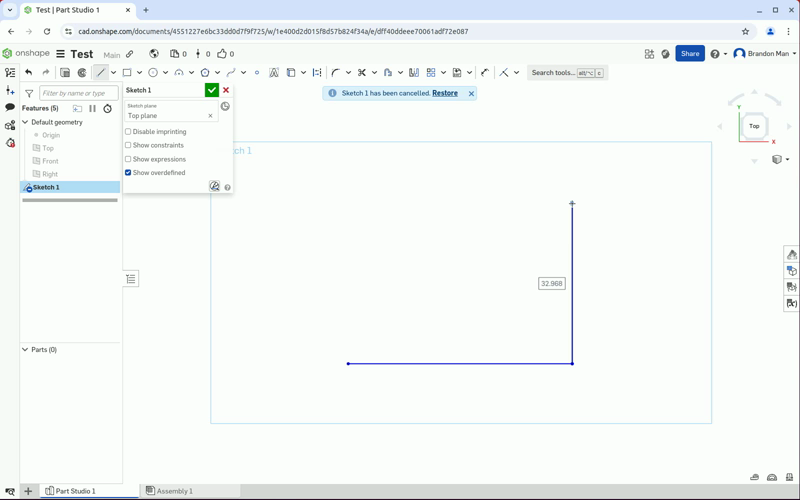
mouse_move(348, 203)
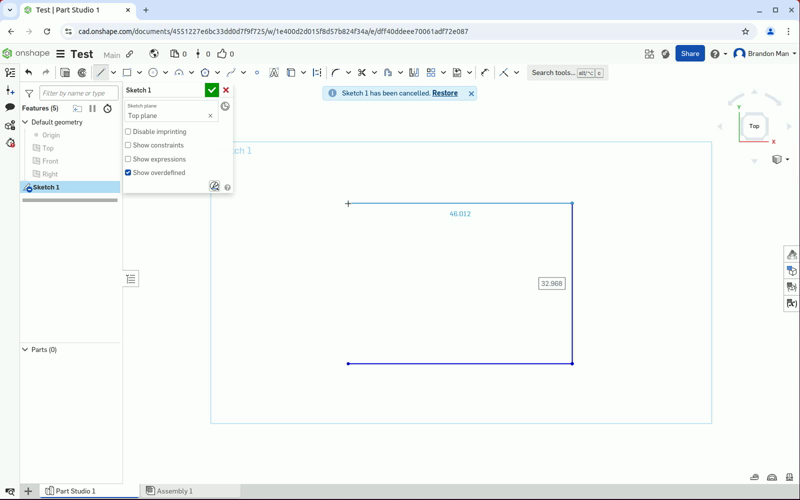
click(348, 203)
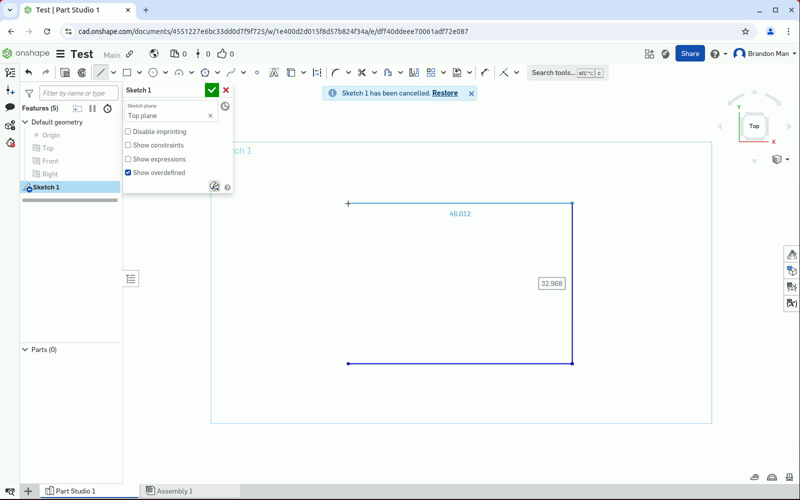
key_up(shift)
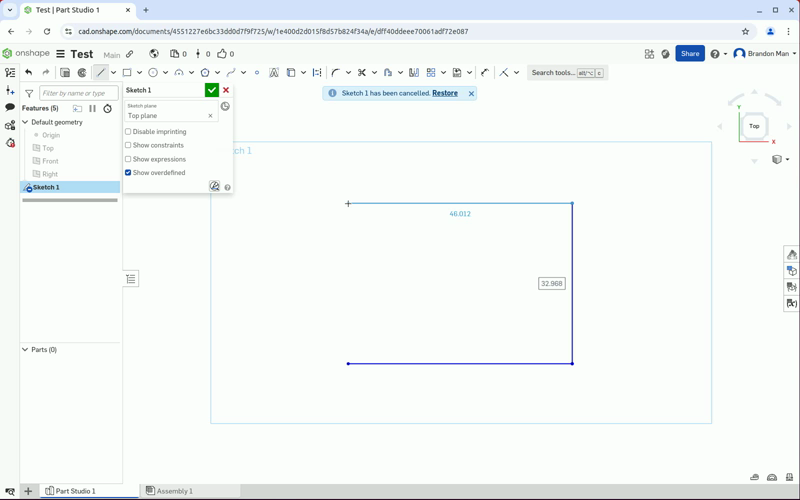
key_down(shift)
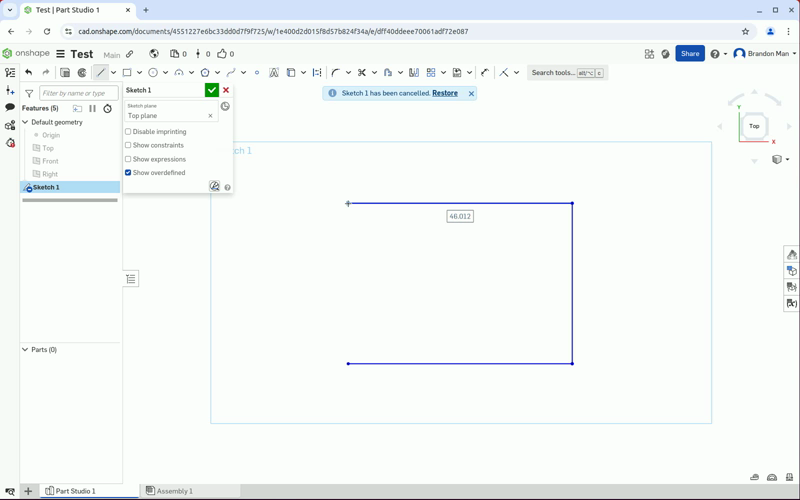
mouse_move(348, 363)
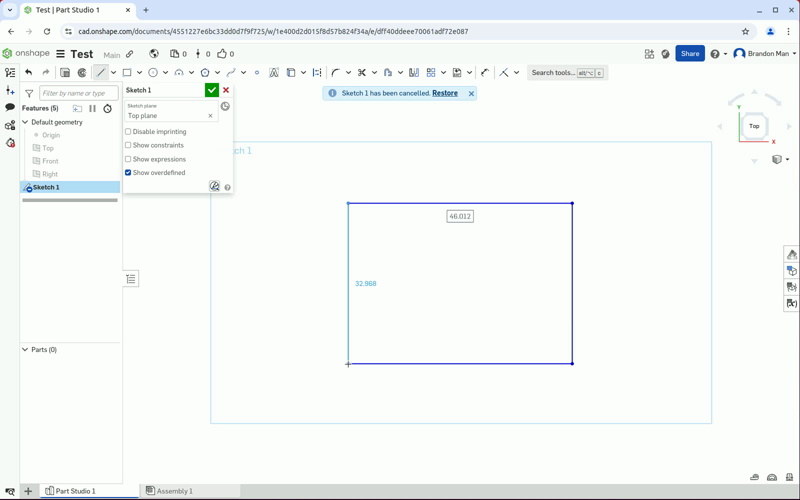
key_up(shift)
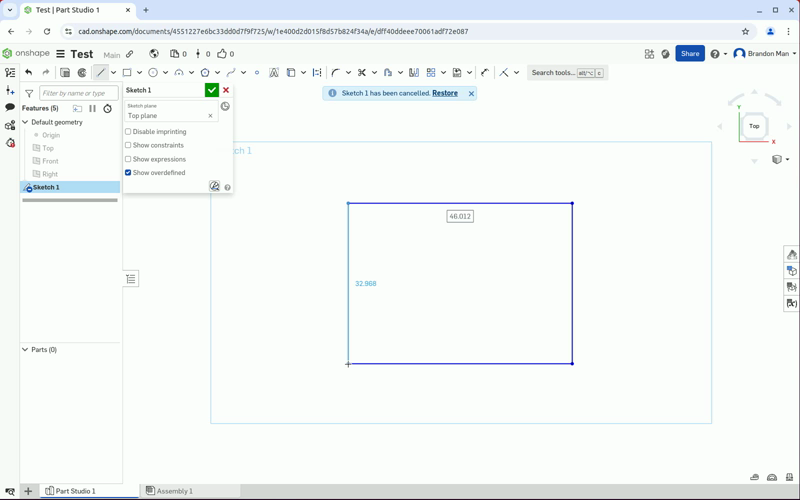
click(348, 363)
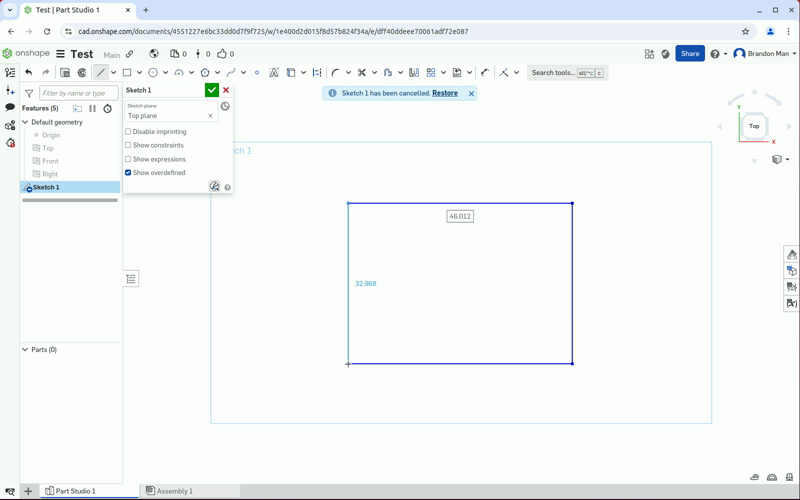
key(esc)
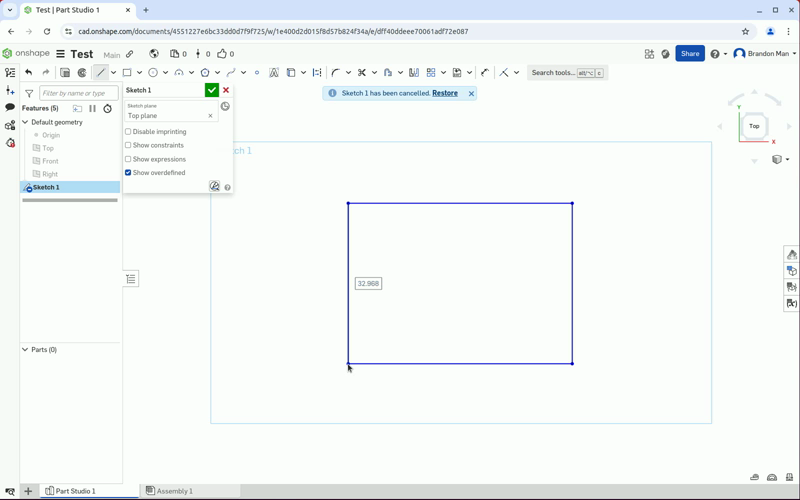
mouse_move(388, 285)
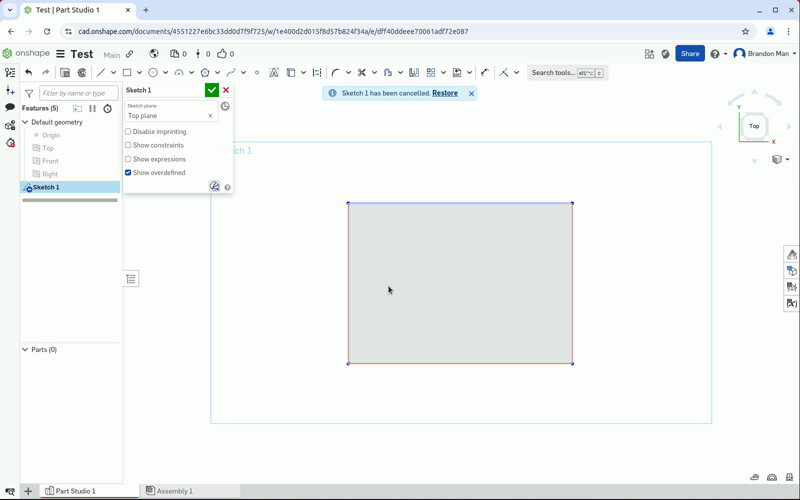
click(388, 285)
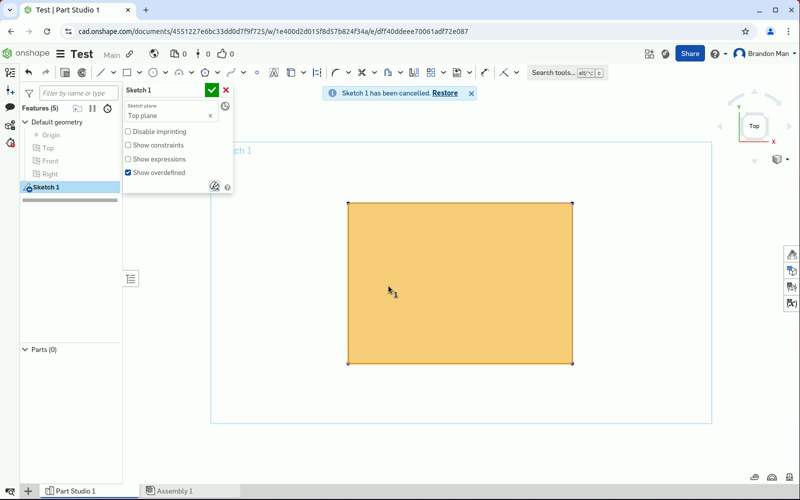
mouse_move(73, 352)
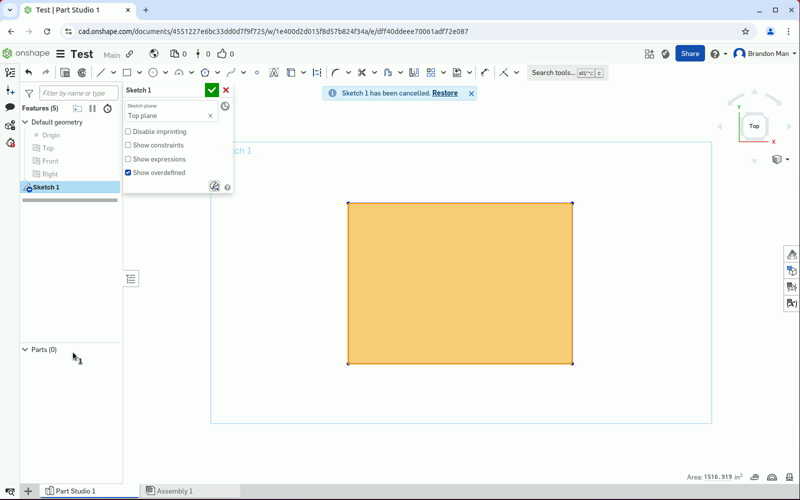
key(shift+y)
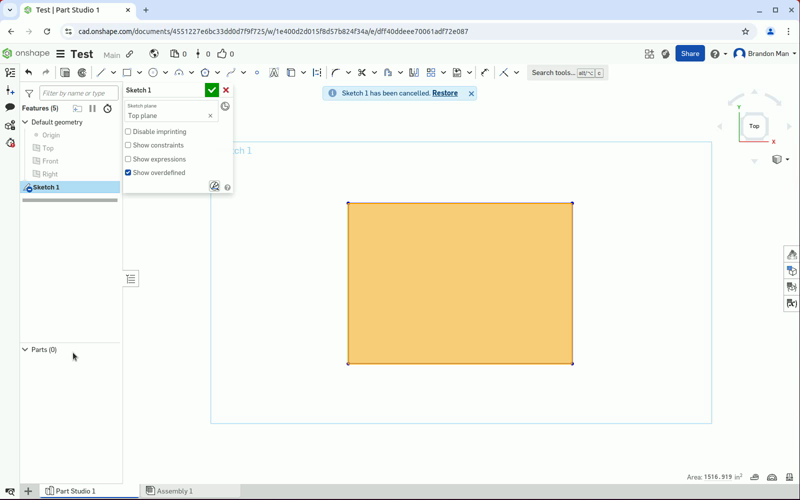
key(shift+e)
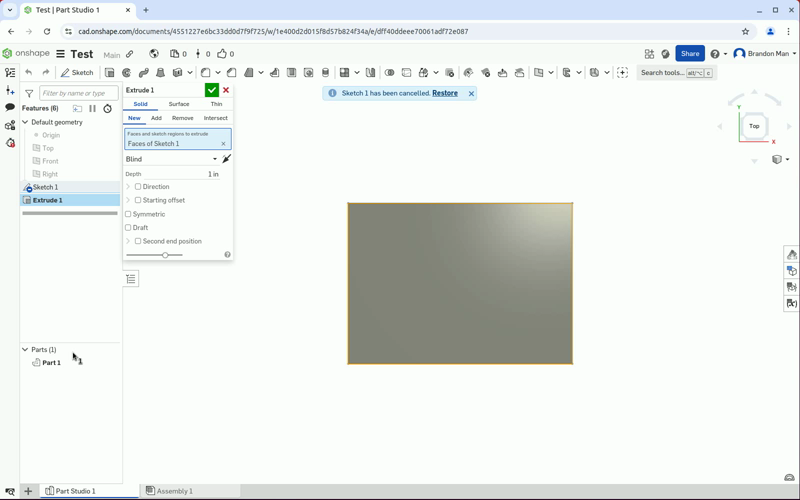
mouse_move(143, 106)
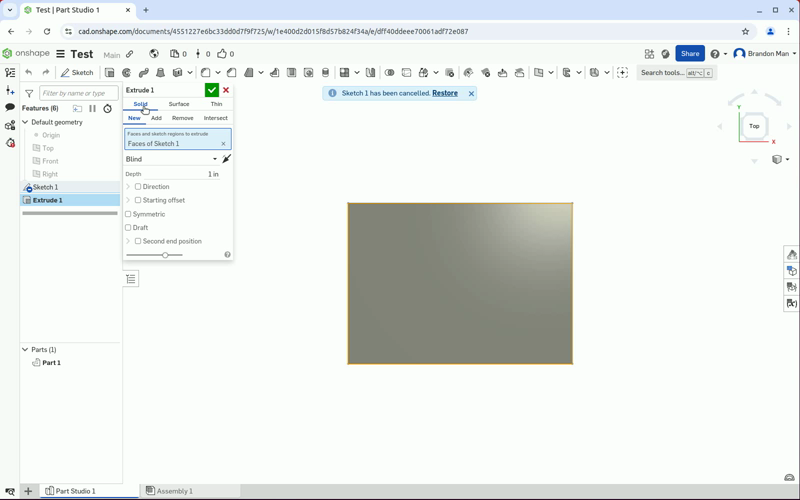
click(143, 106)
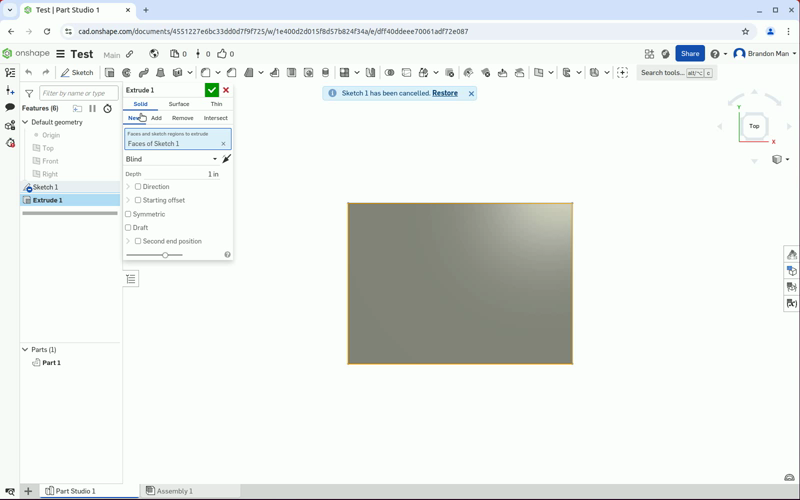
mouse_move(137, 120)
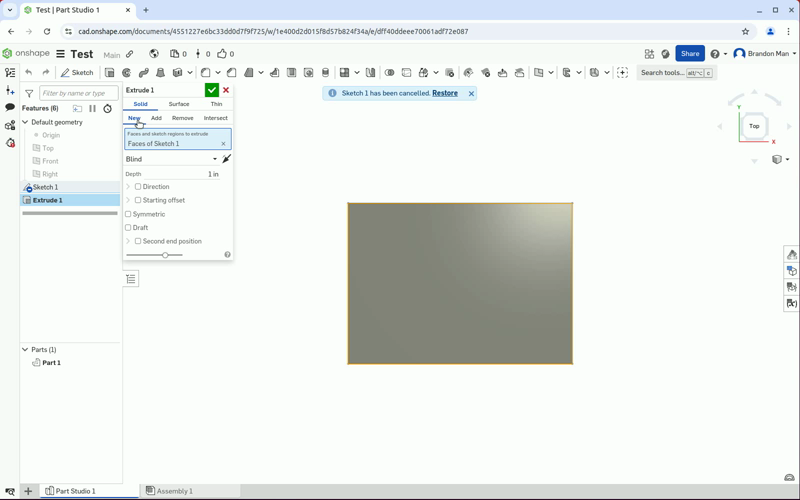
click(137, 120)
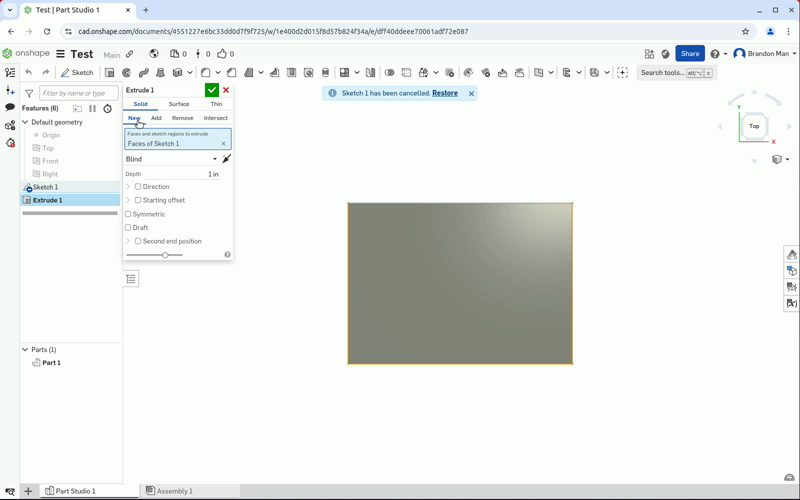
key(tab, 4)
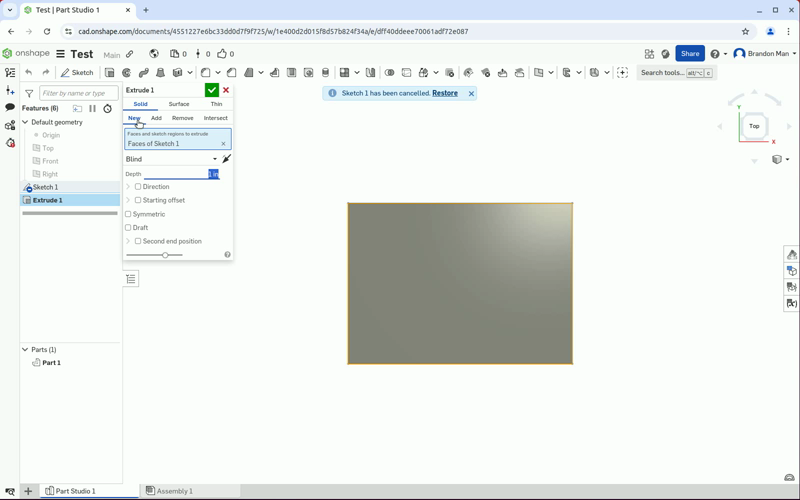
text(3.37)
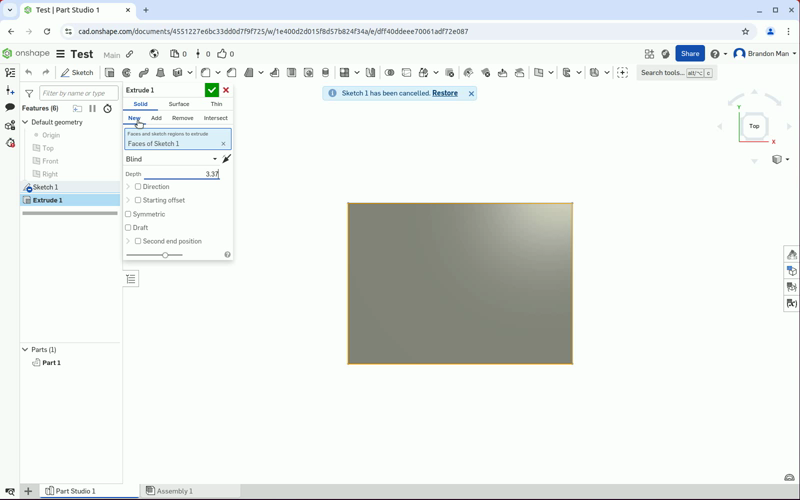
key(enter)
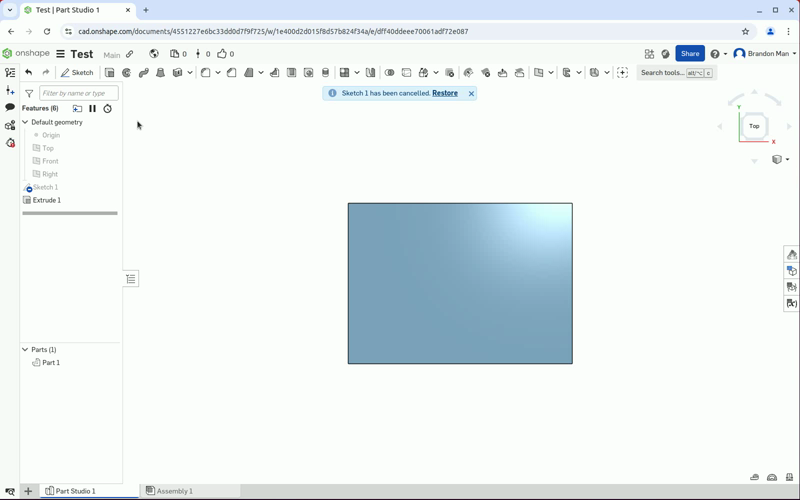
key(shift+h)
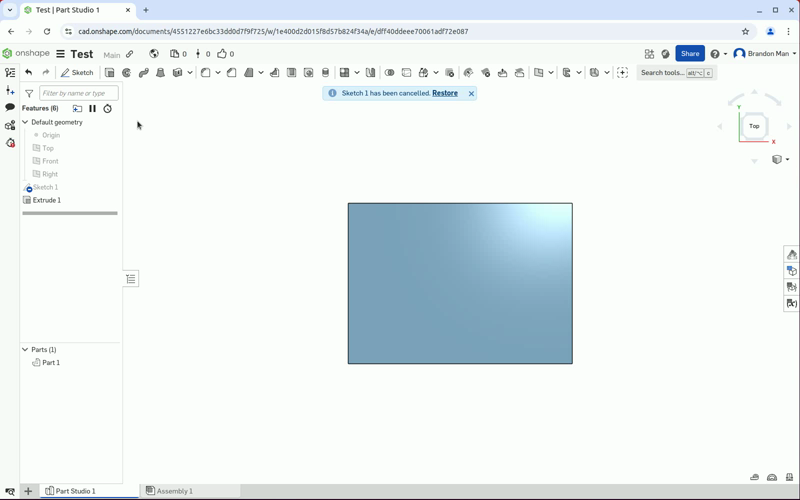
key(shift+h)
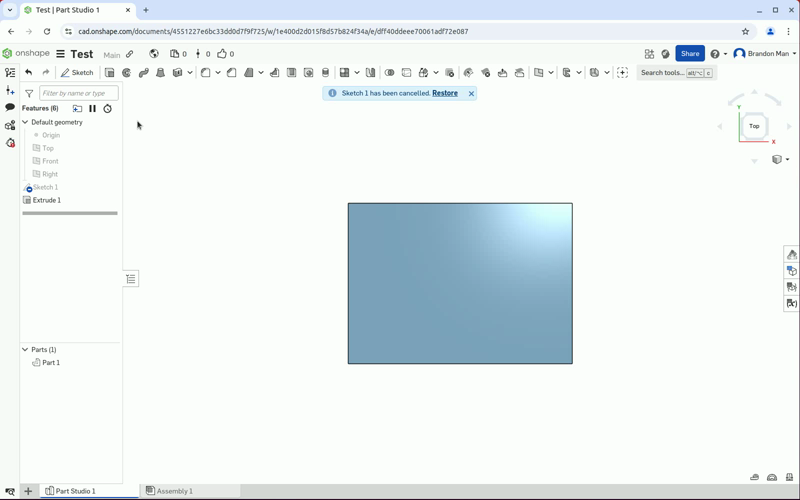
mouse_move(73, 189)
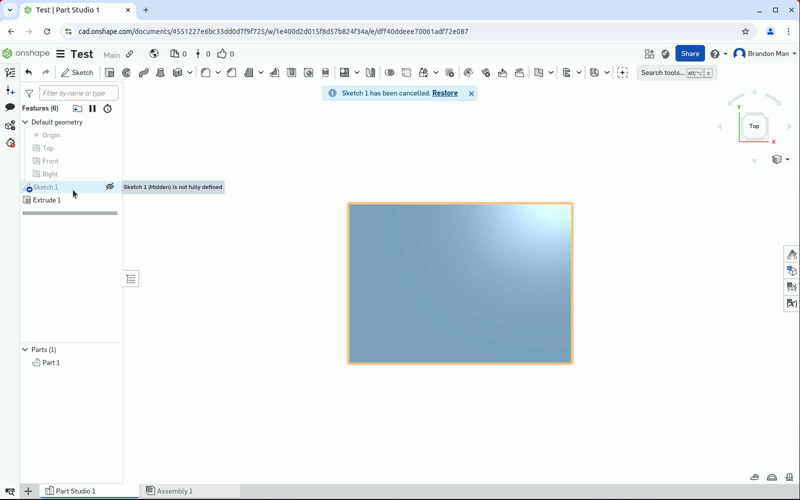
click(73, 189)
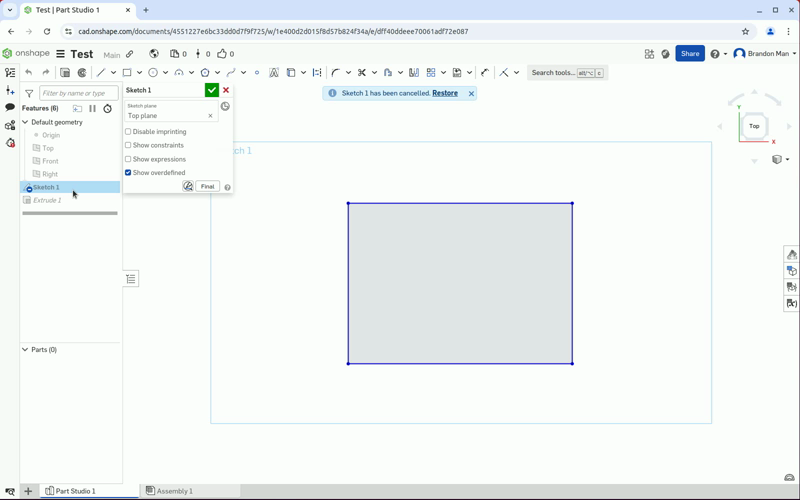
mouse_move(229, 92)
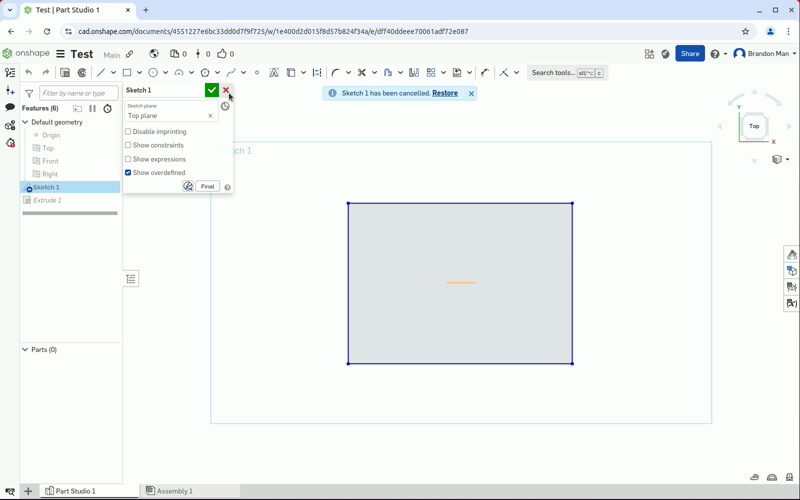
click(229, 92)
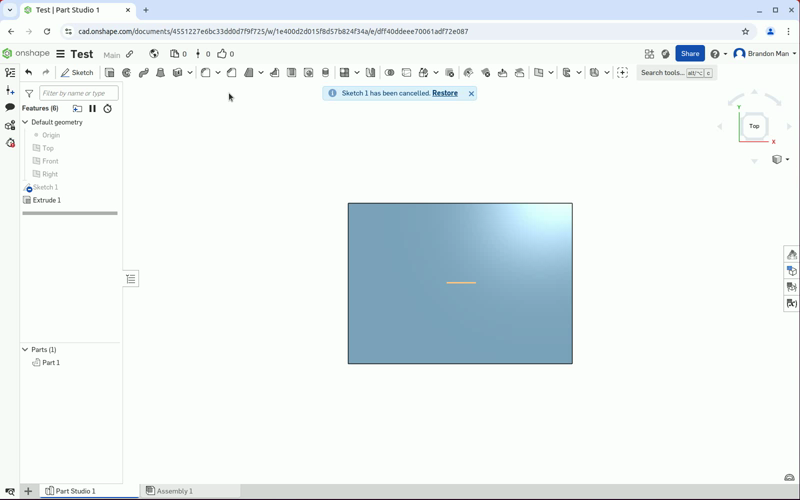
mouse_move(541, 75)
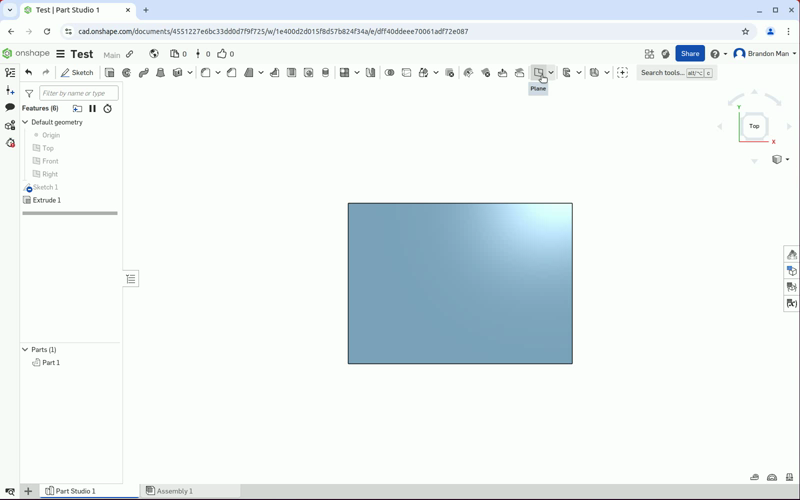
click(541, 75)
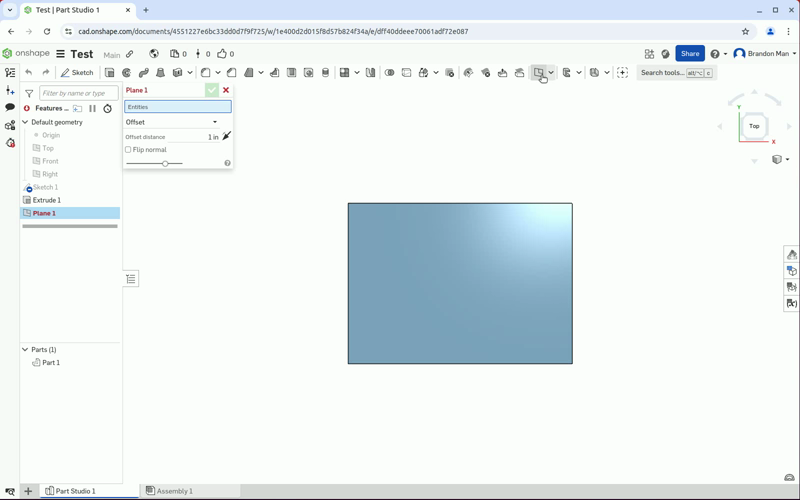
mouse_move(73, 150)
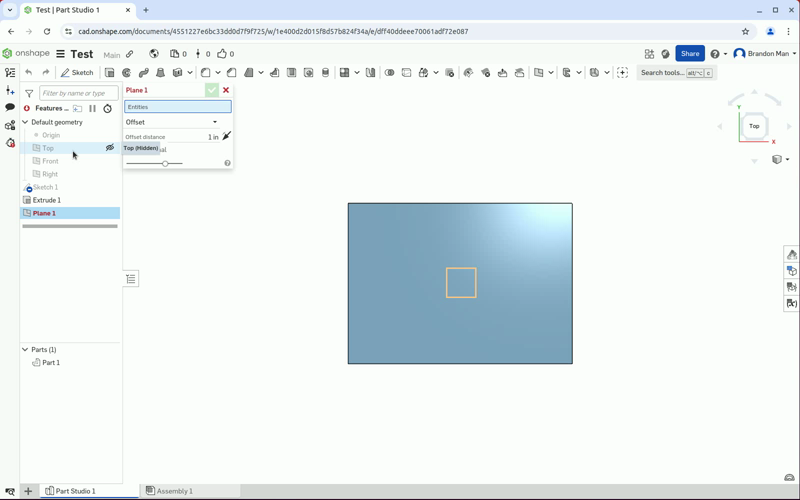
click(73, 150)
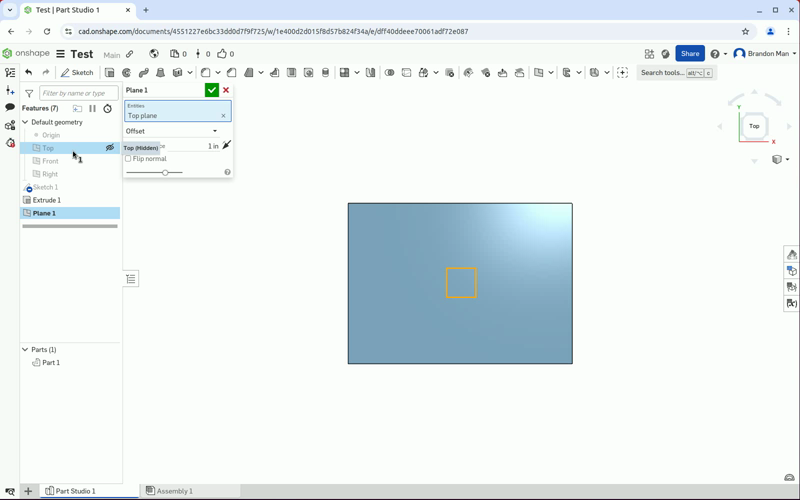
key(tab, 2)
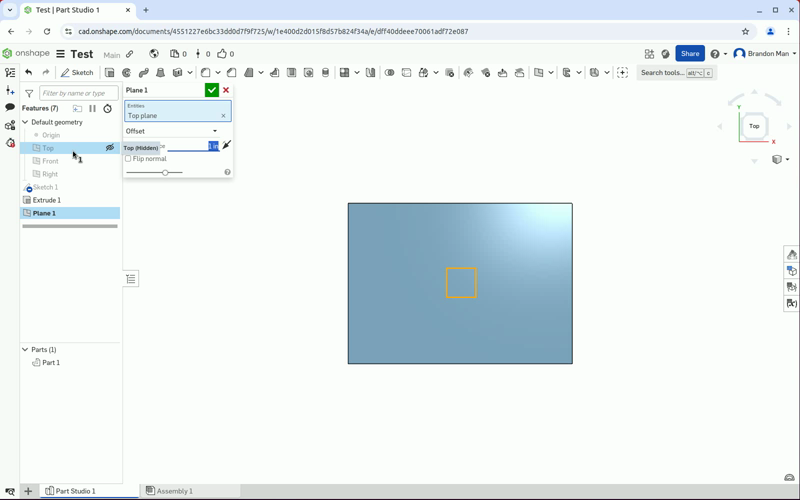
text(3.358)
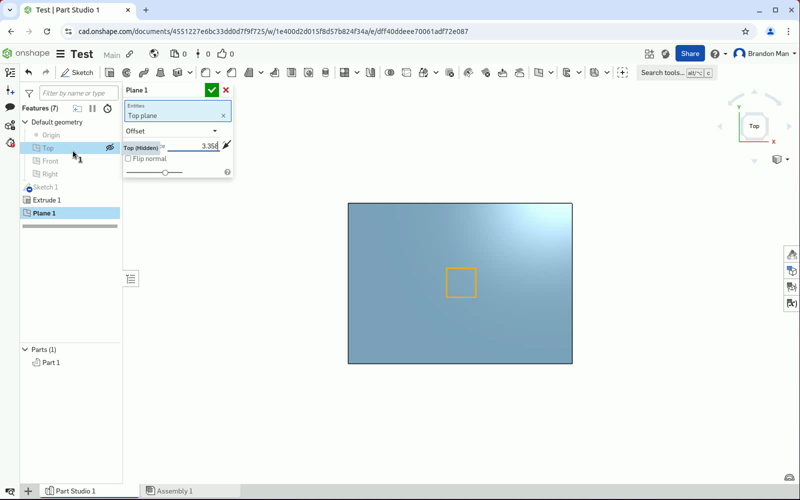
key(enter, 2)
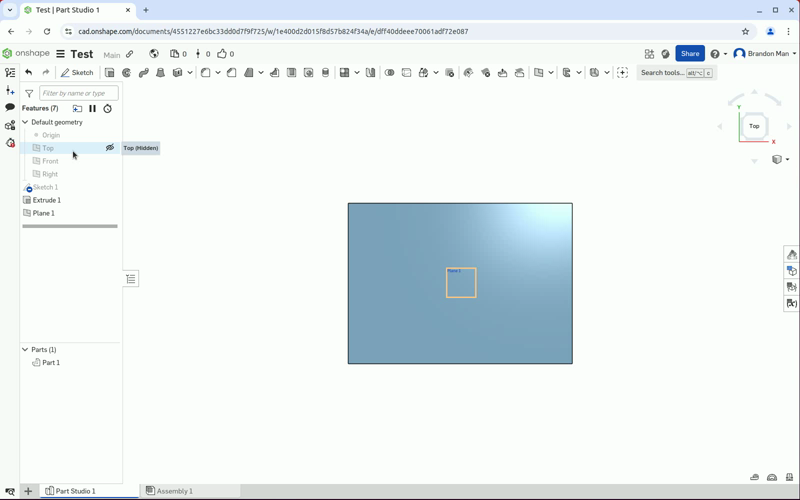
key(shift+s)
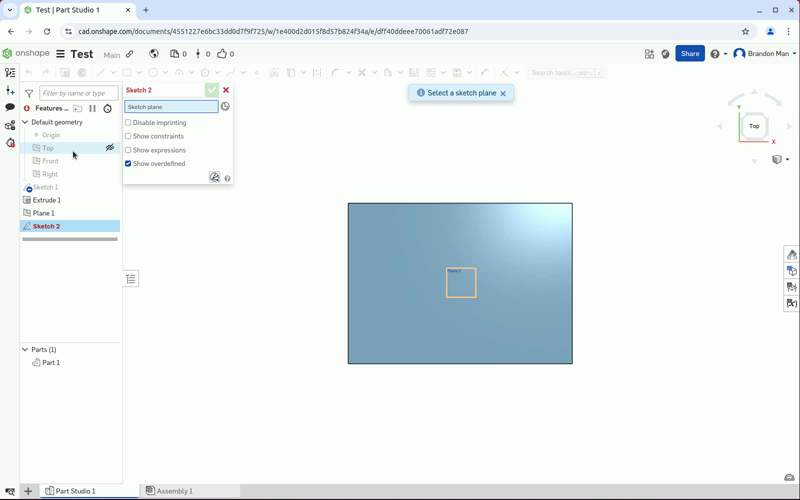
mouse_move(73, 215)
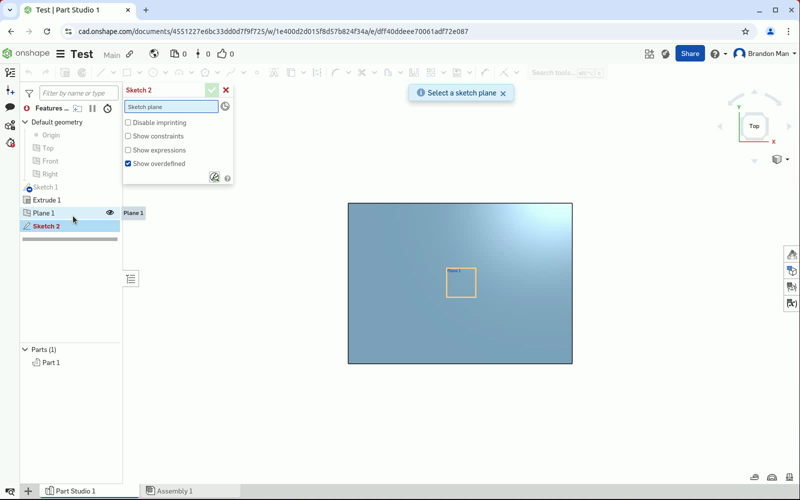
click(73, 215)
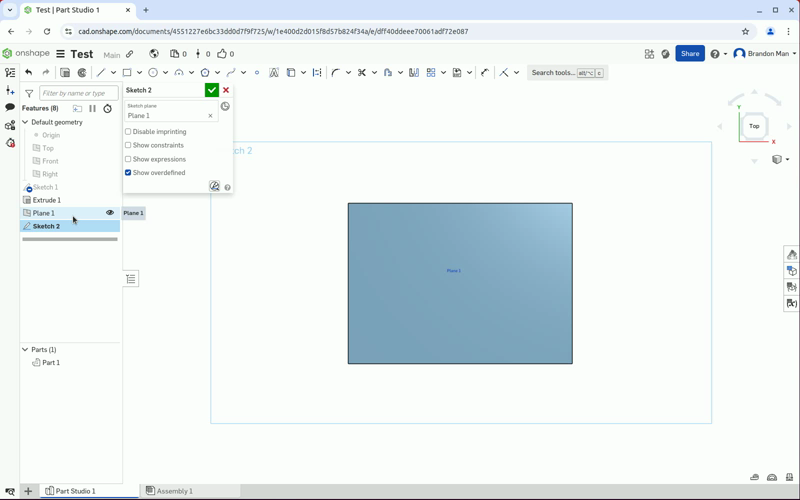
mouse_move(73, 352)
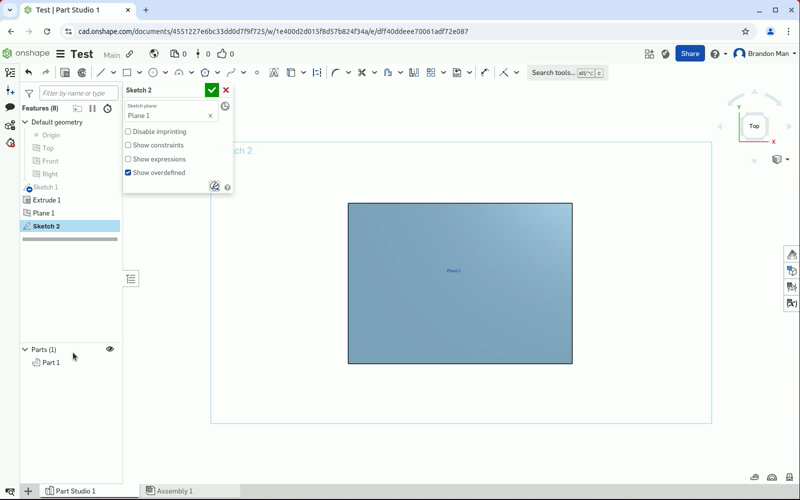
key(y)
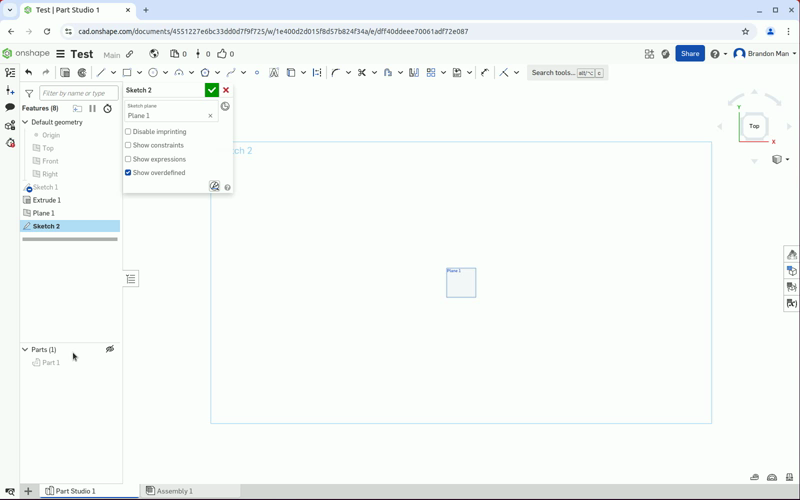
key(l)
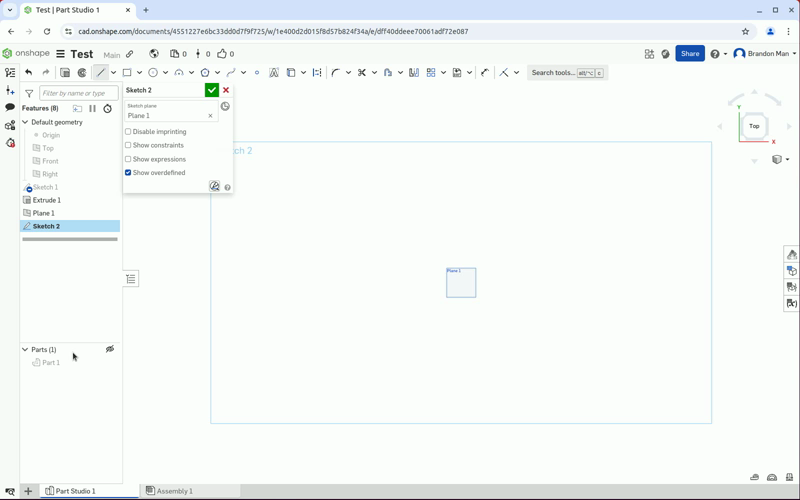
key_down(shift)
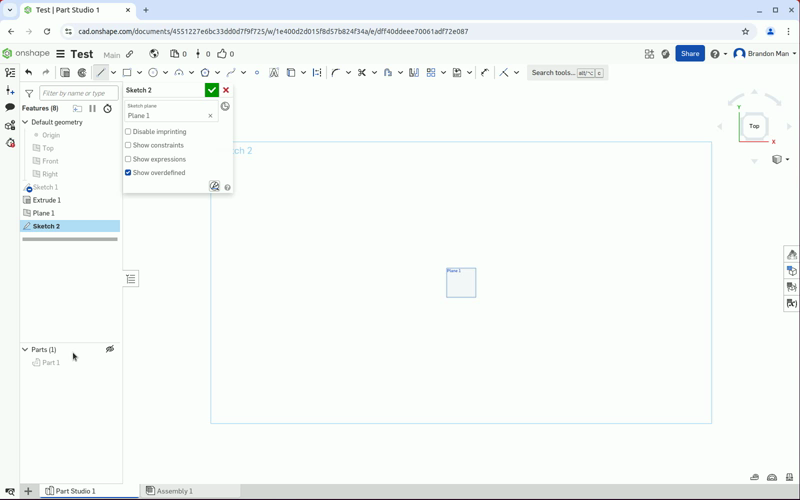
mouse_move(407, 307)
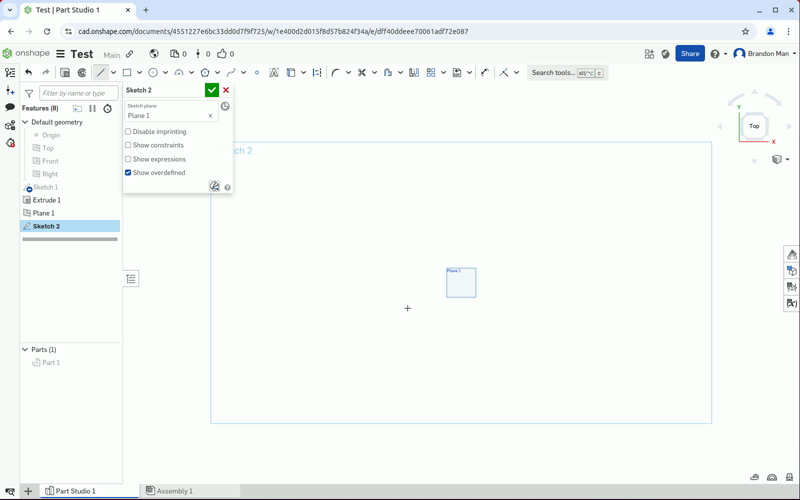
click(407, 307)
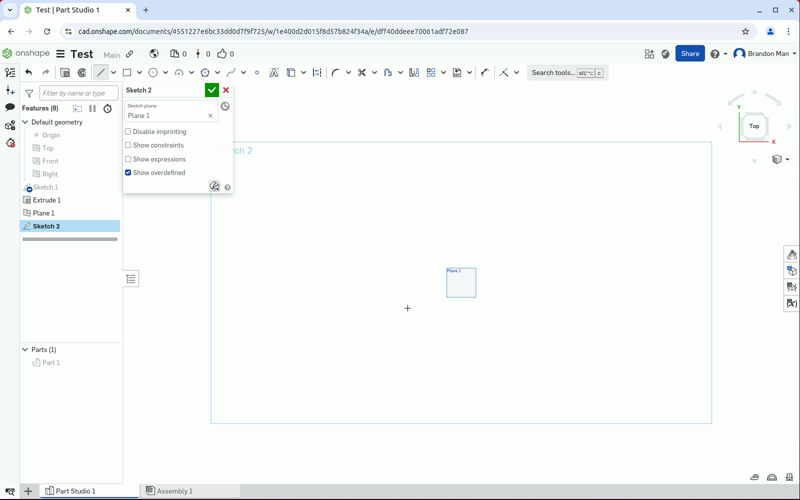
key_up(shift)
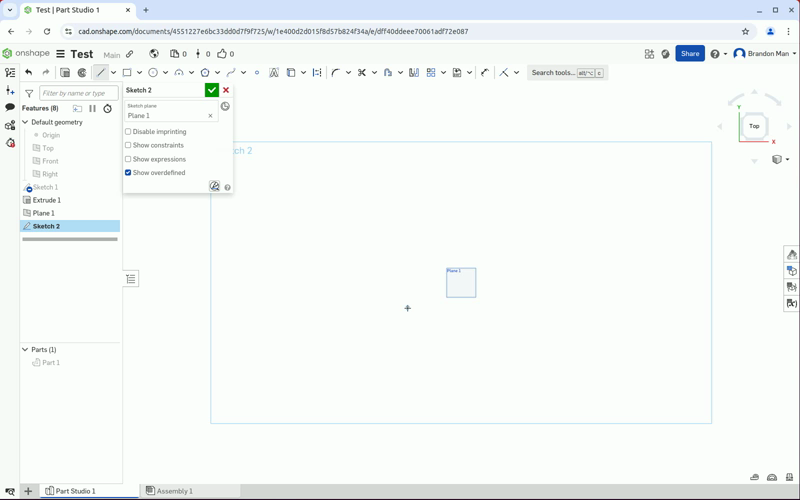
key_down(shift)
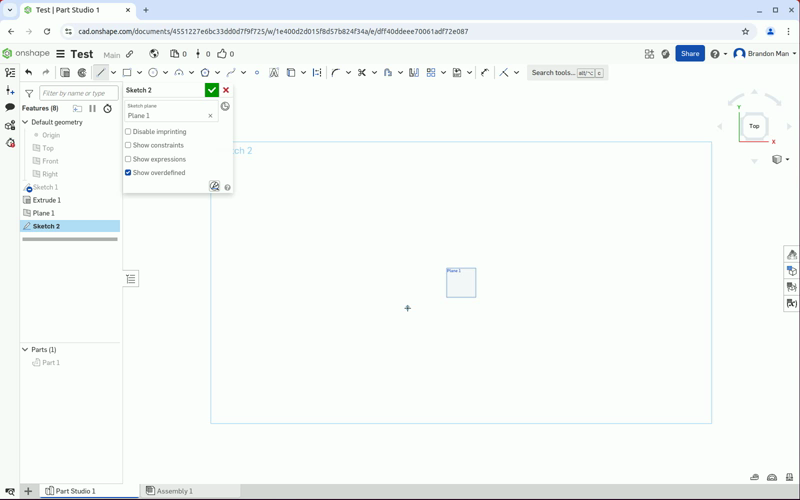
mouse_move(520, 307)
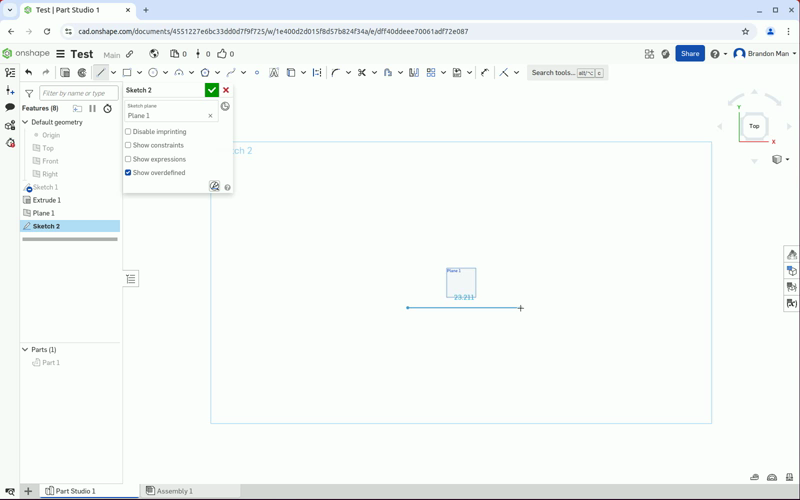
click(520, 307)
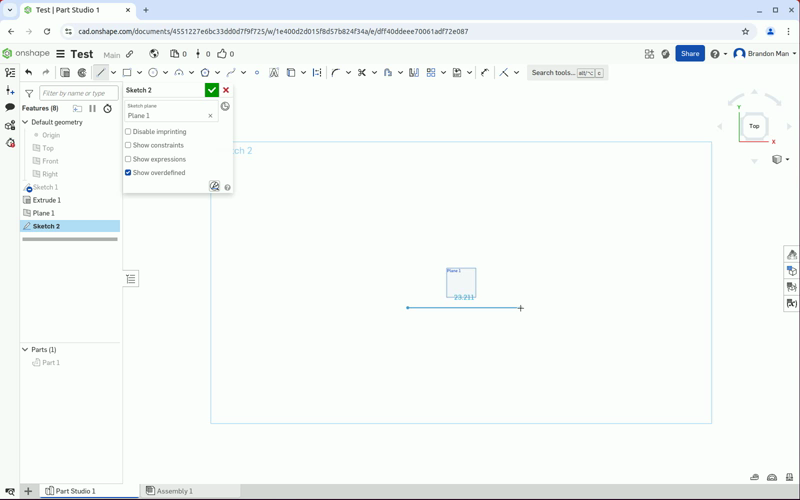
key_up(shift)
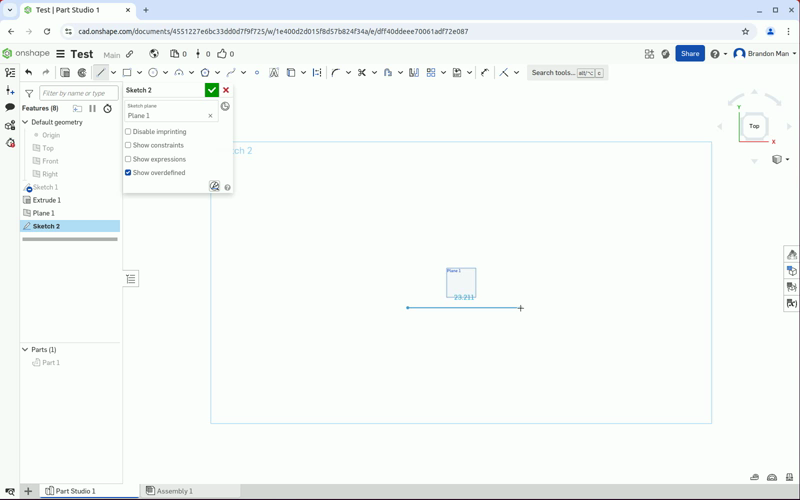
key_down(shift)
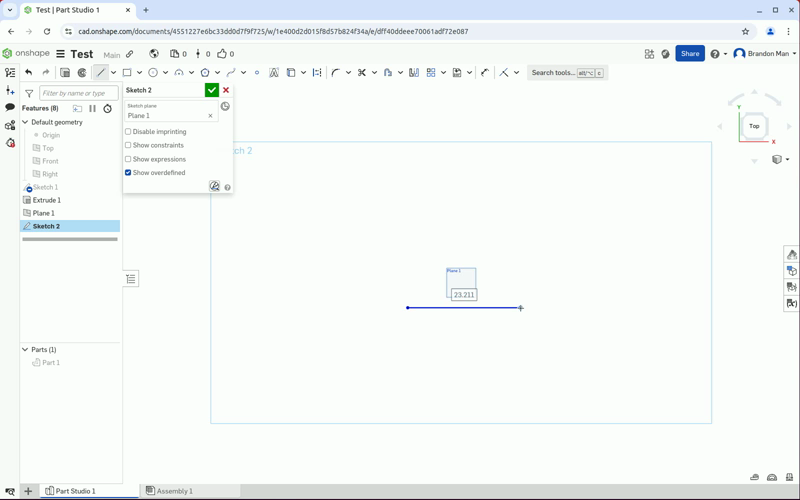
mouse_move(550, 307)
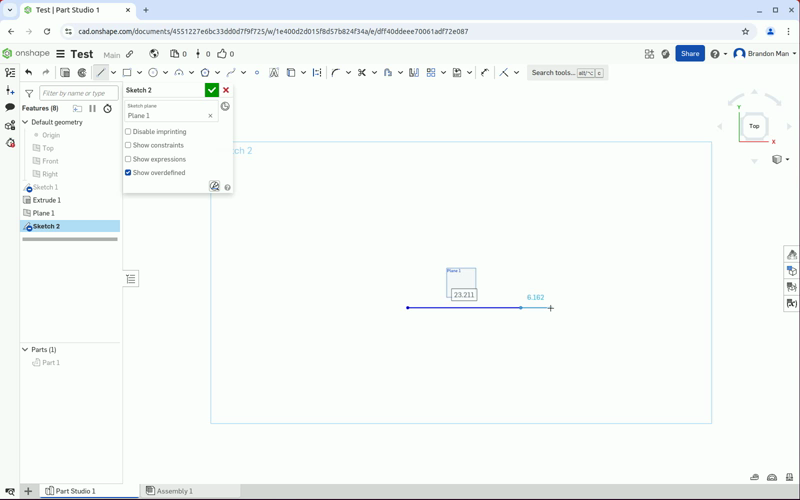
mouse_move(520, 258)
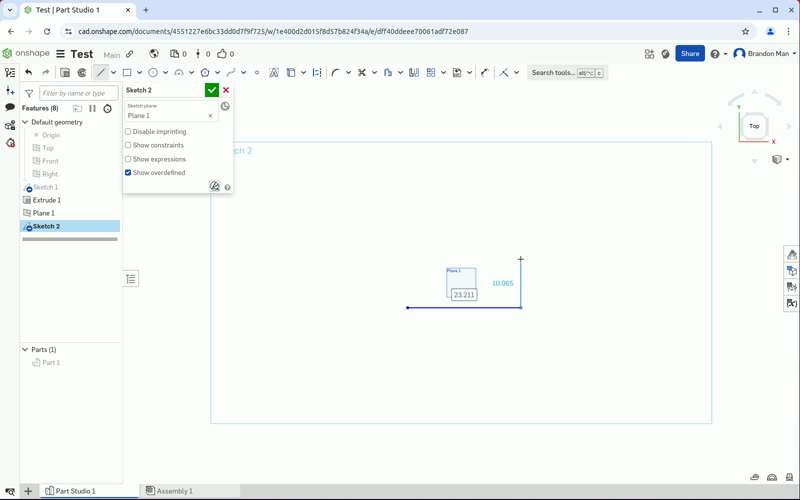
click(520, 258)
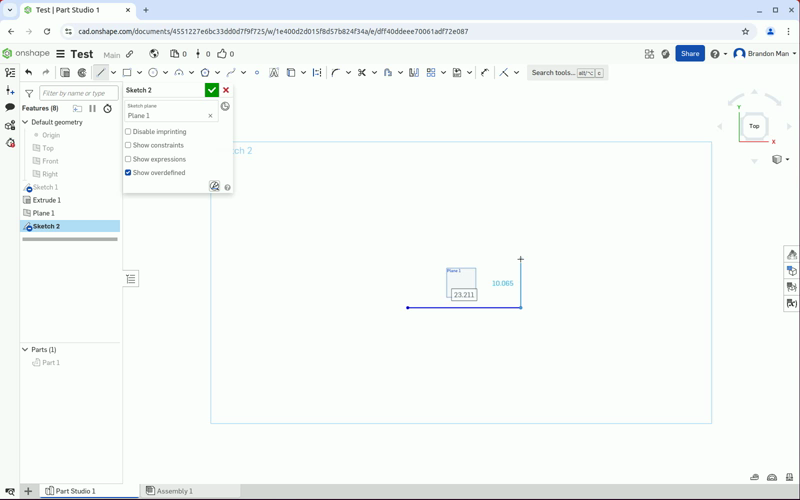
key_up(shift)
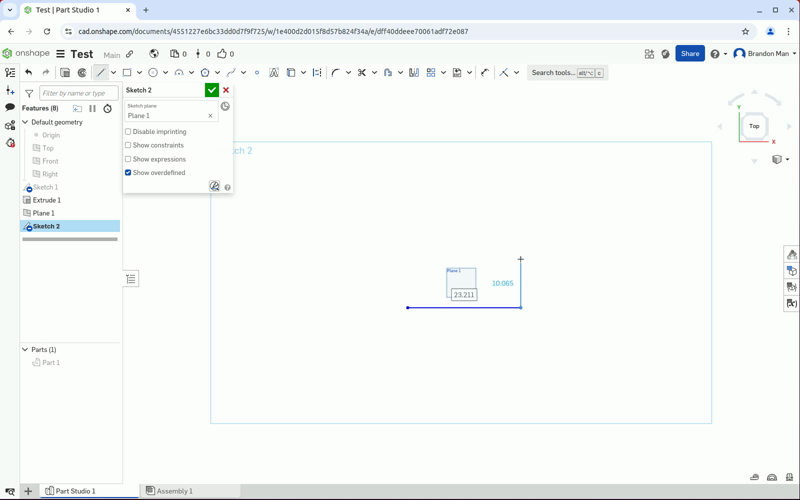
key_down(shift)
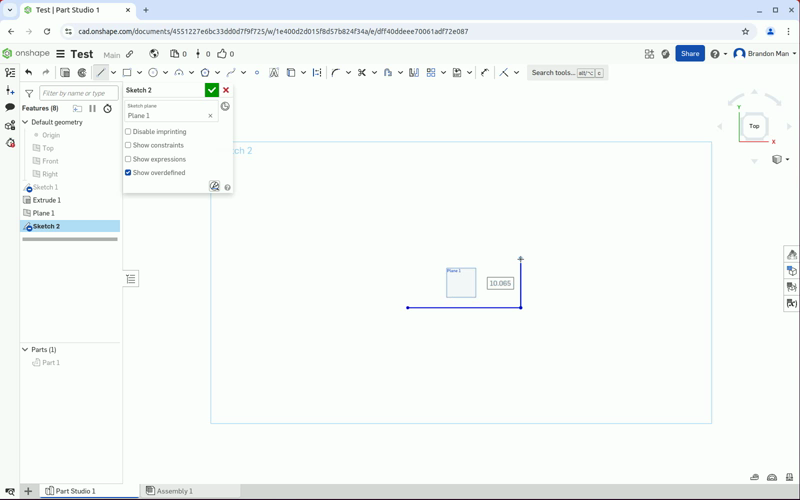
mouse_move(407, 258)
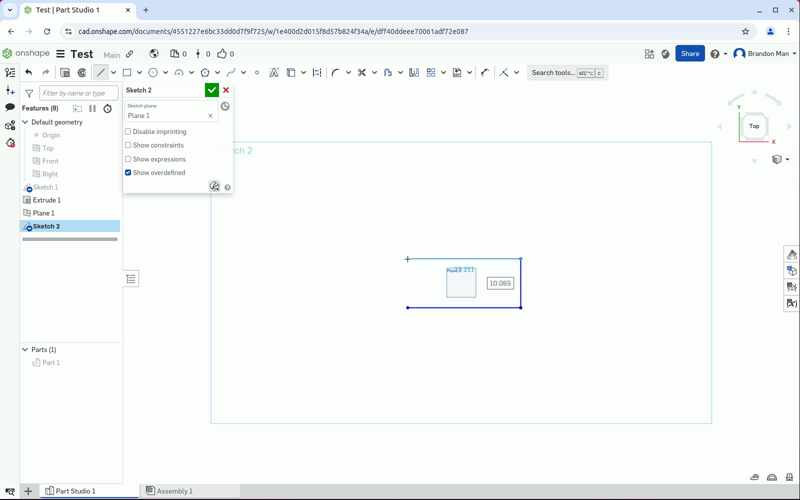
click(407, 258)
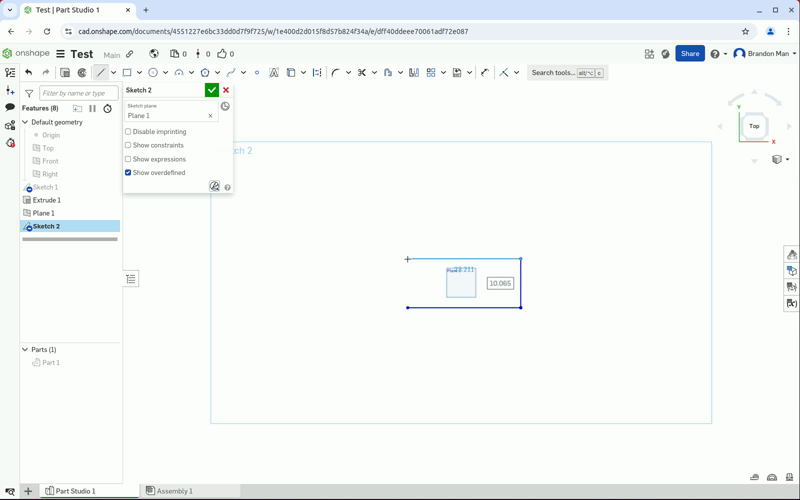
key_up(shift)
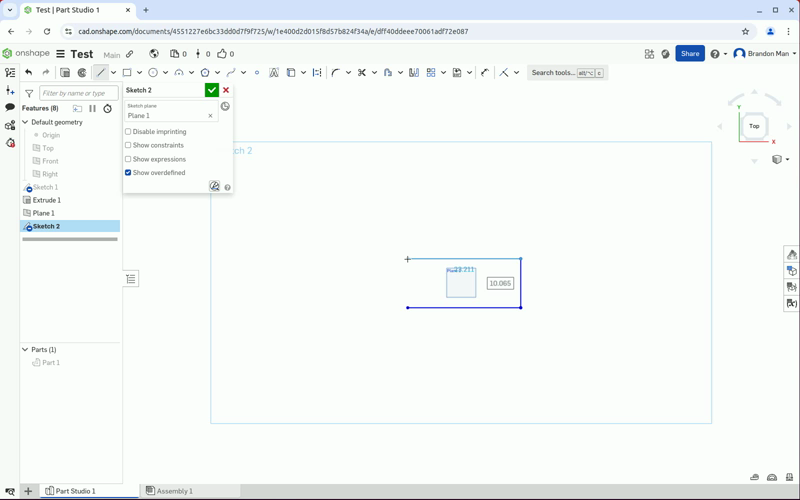
mouse_move(437, 258)
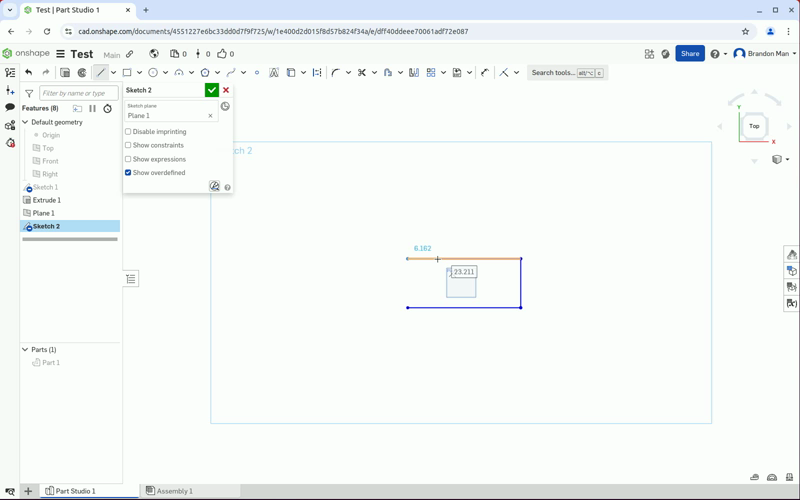
key_down(shift)
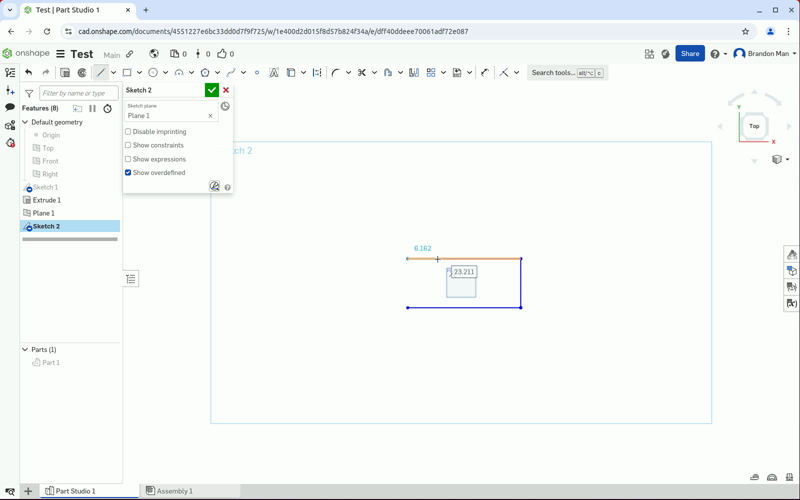
mouse_move(407, 307)
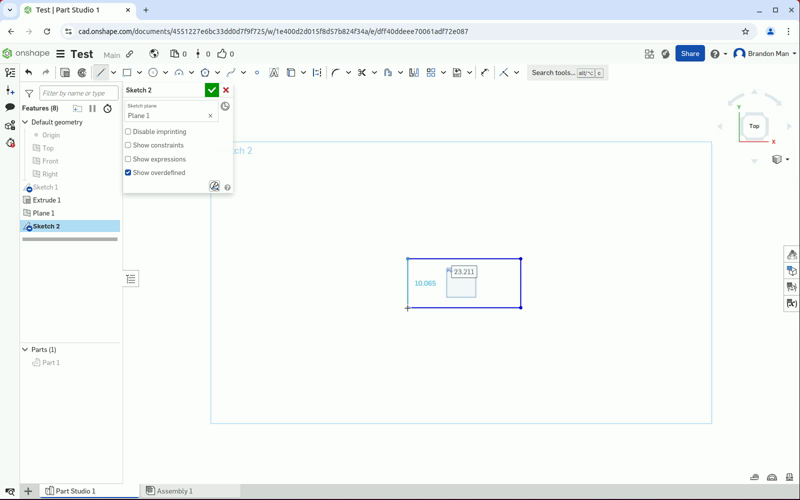
key_up(shift)
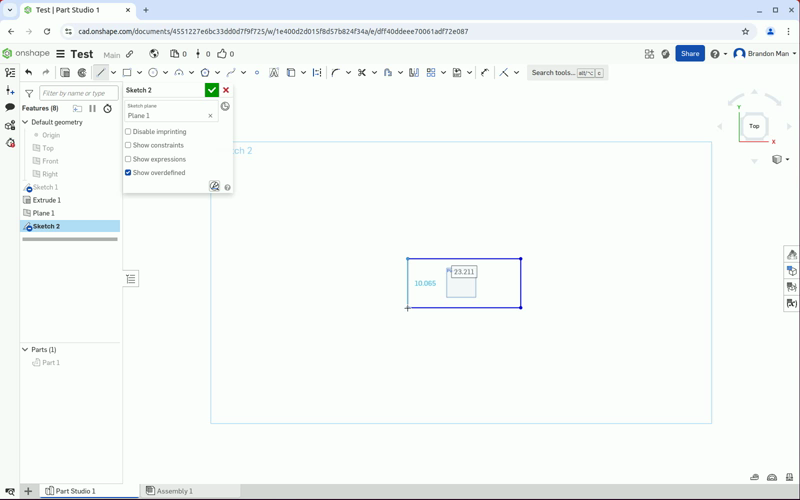
click(407, 307)
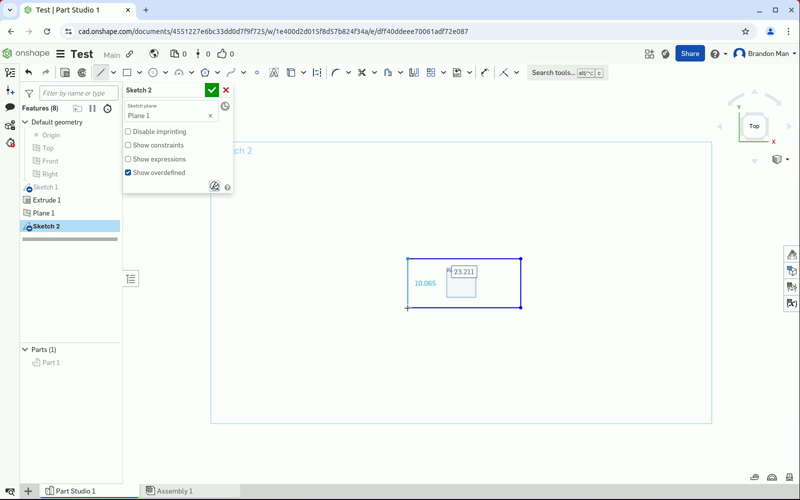
key(esc)
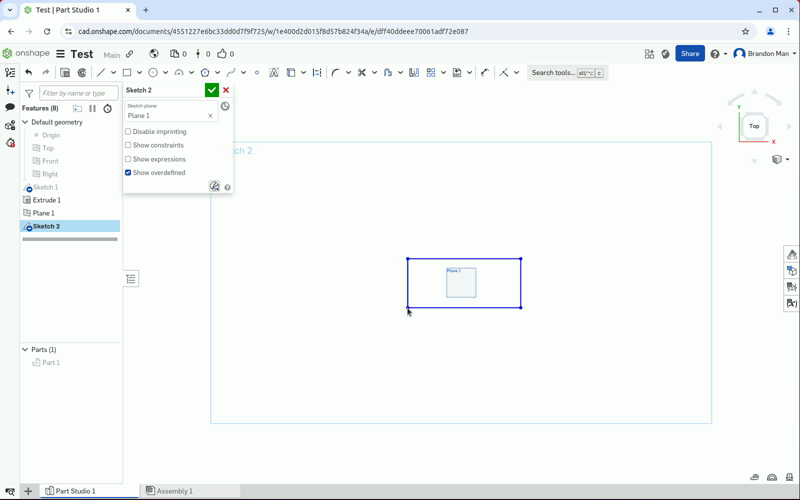
mouse_move(497, 282)
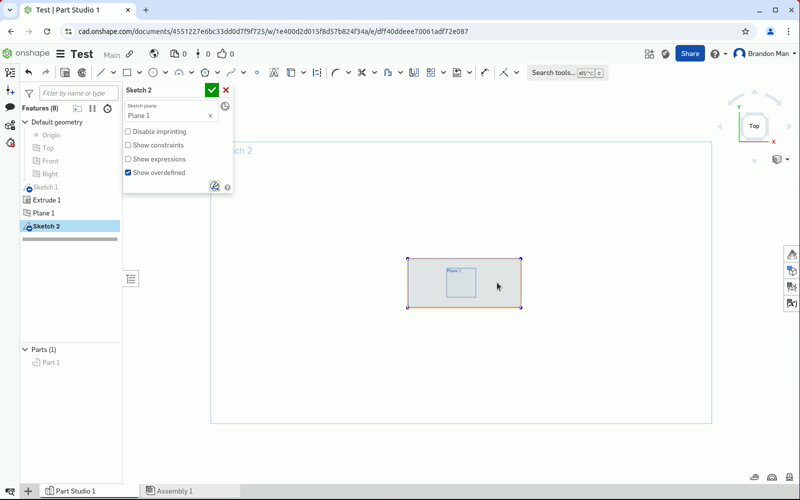
click(497, 282)
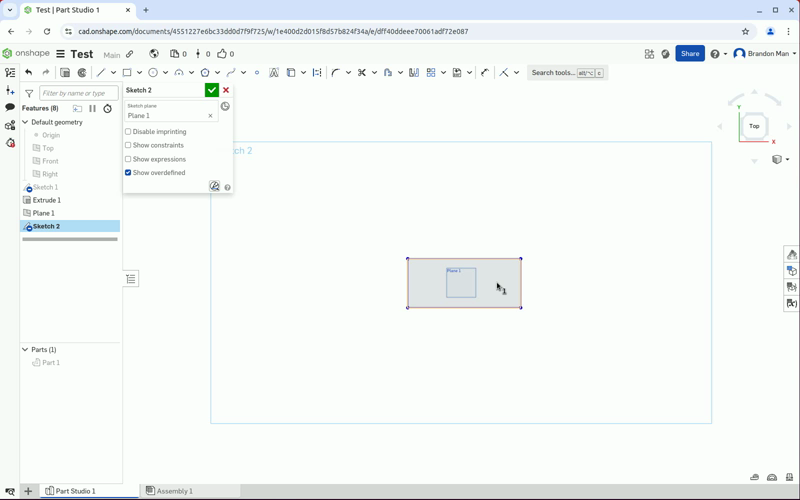
mouse_move(73, 352)
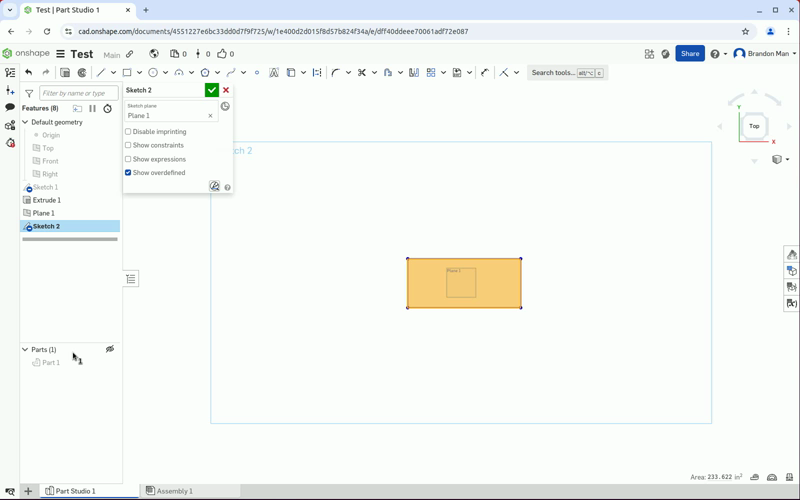
key(shift+y)
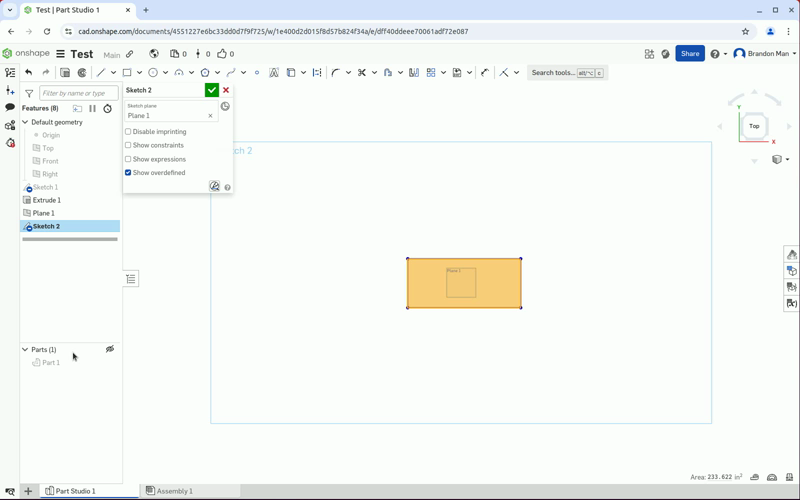
key(shift+e)
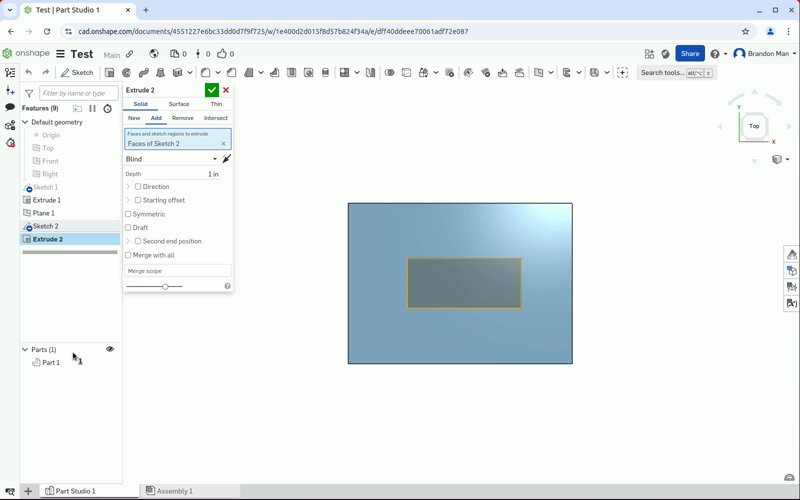
mouse_move(143, 106)
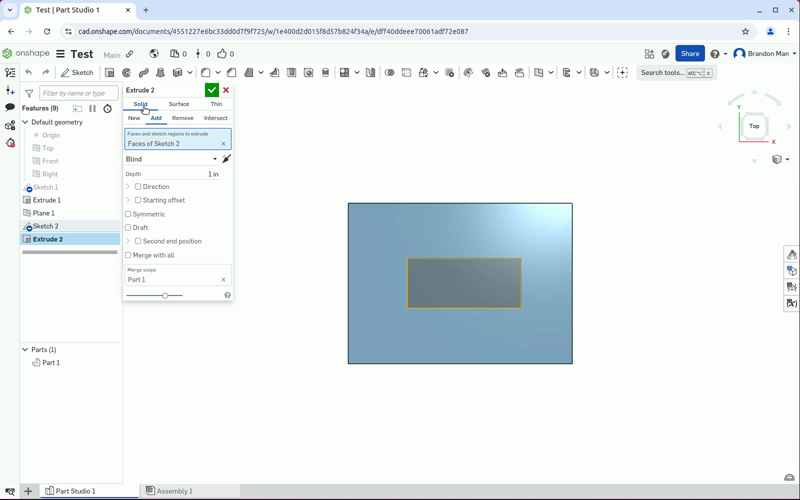
click(143, 106)
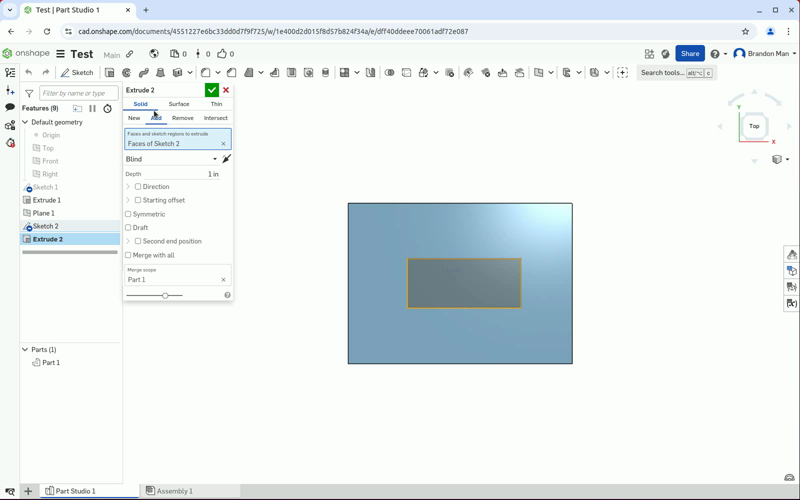
mouse_move(186, 120)
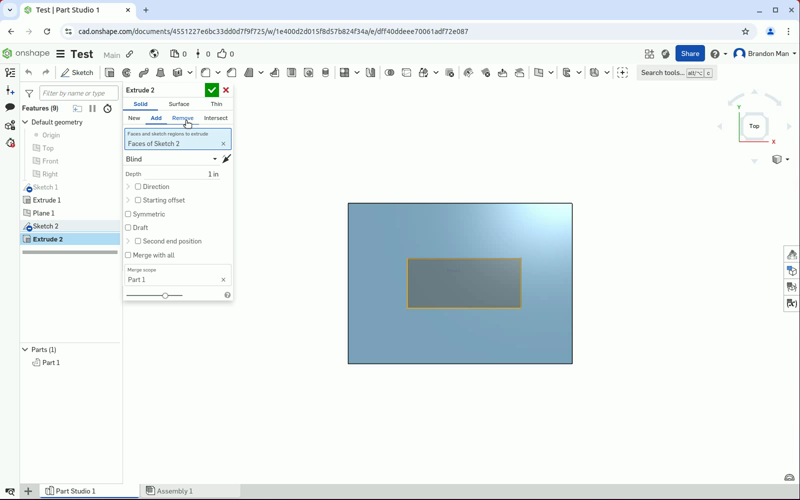
click(186, 120)
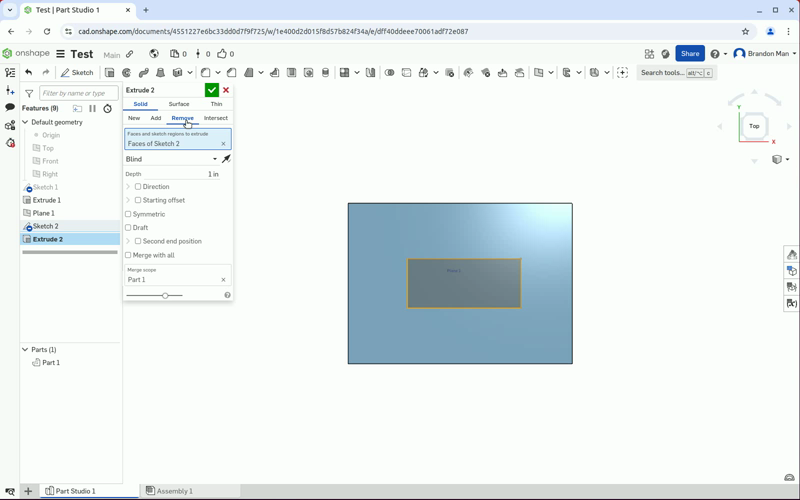
key(tab, 4)
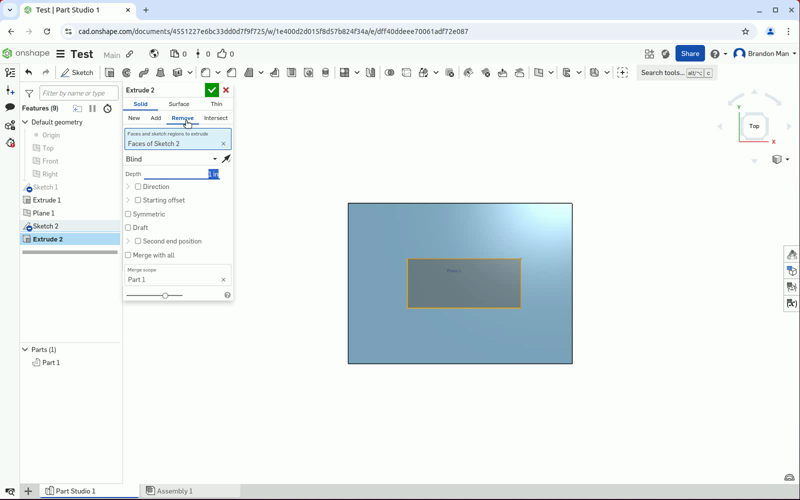
text(1.685)
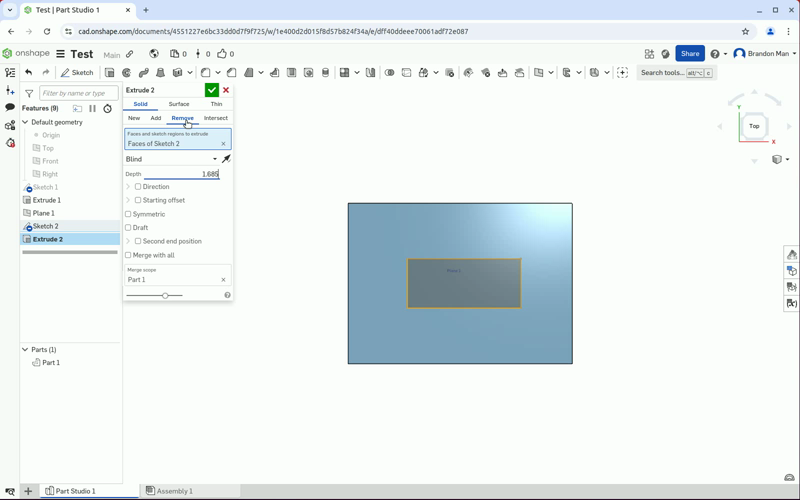
key(tab, 6)
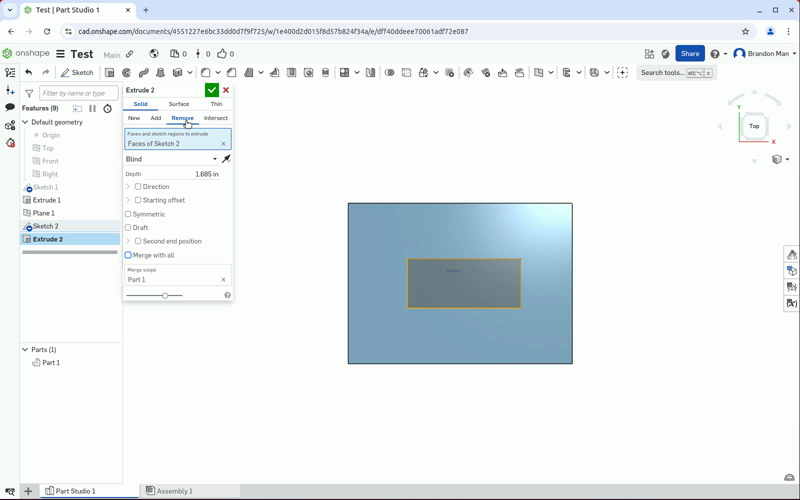
key(space)
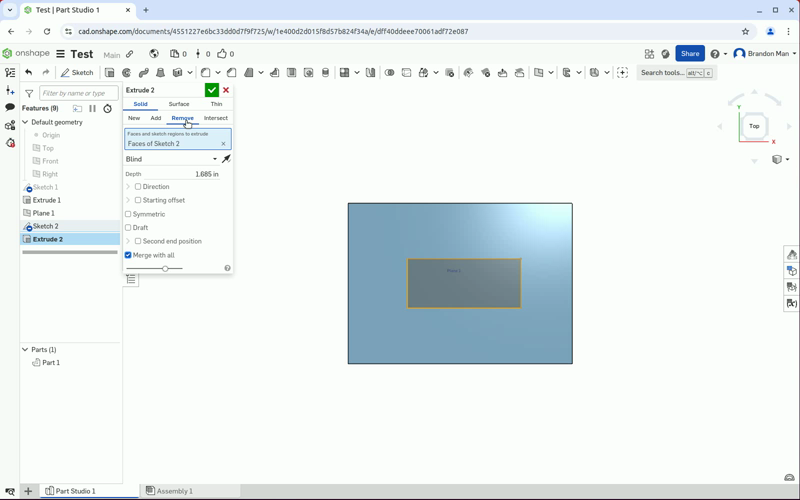
key(enter)
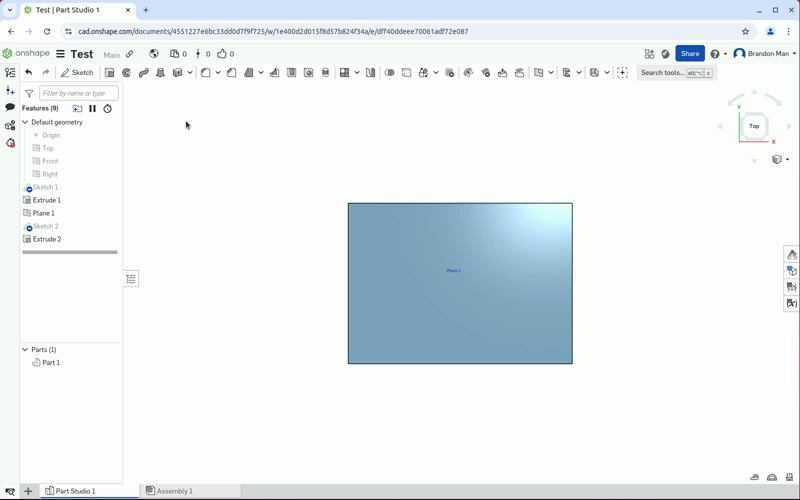
key(shift+h)
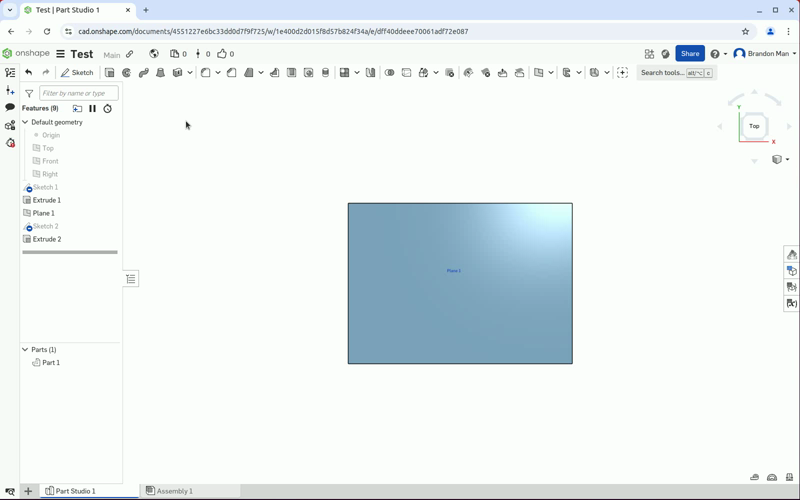
key(shift+h)
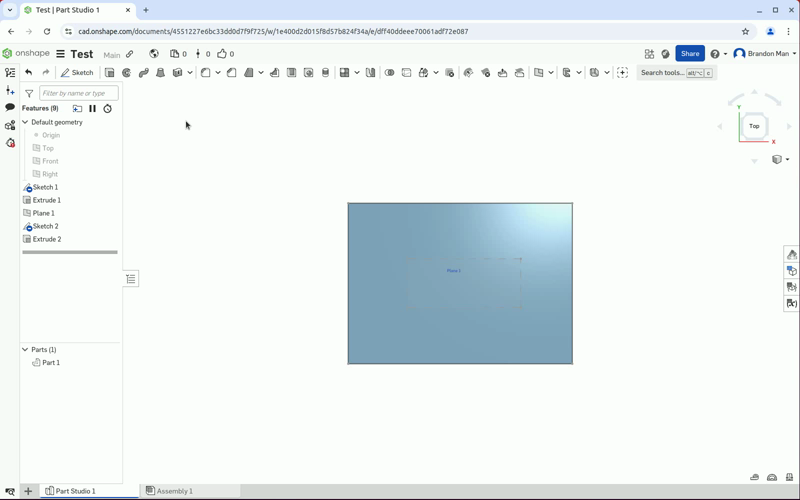
key(shift+7)
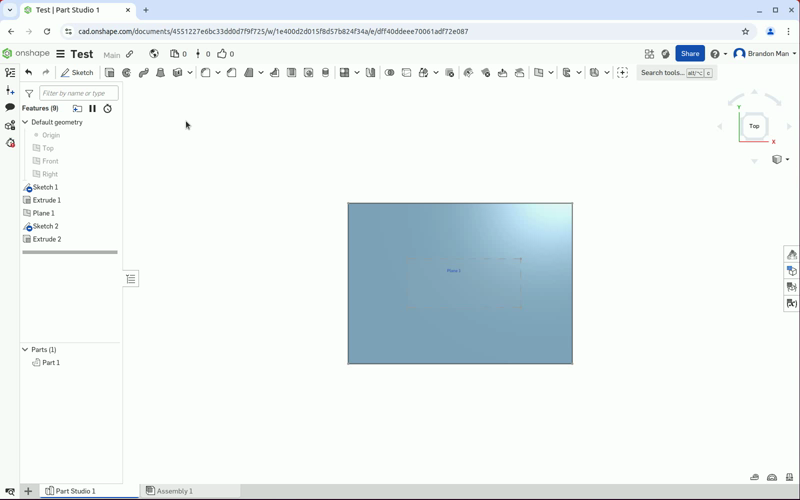
key(up, 3)
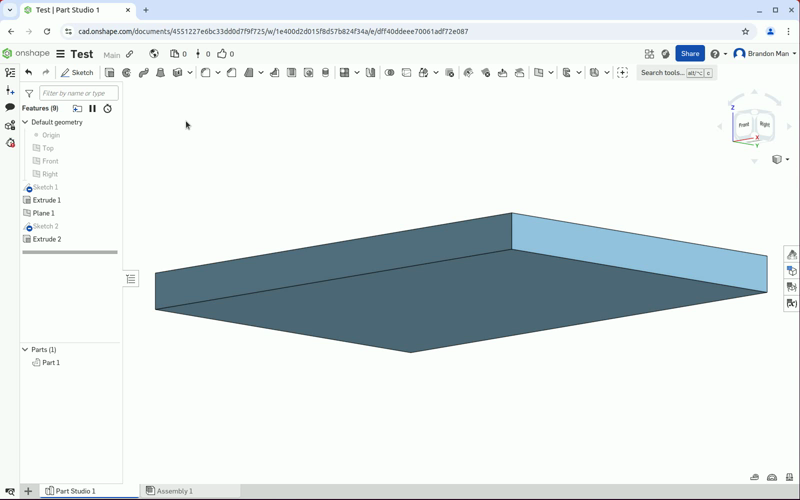
key(left, 3)
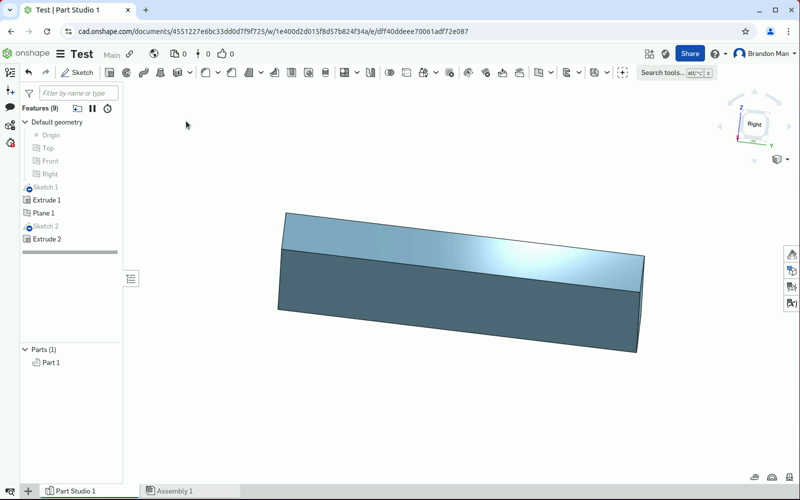
key(right, 3)
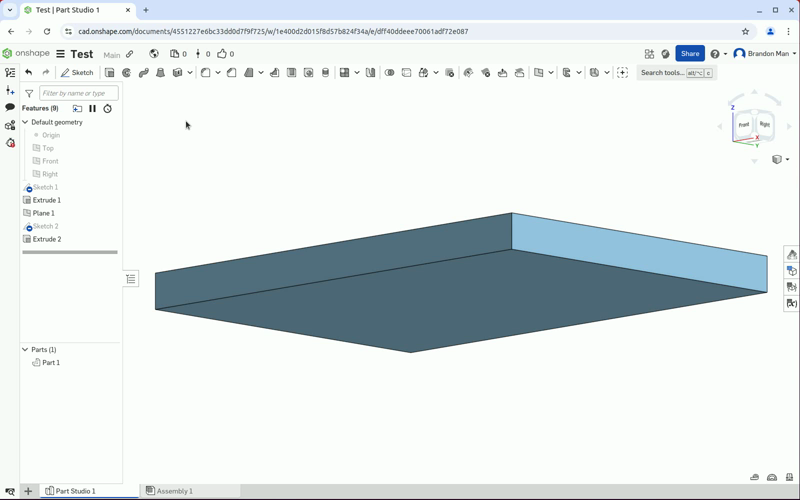
key(down, 3)
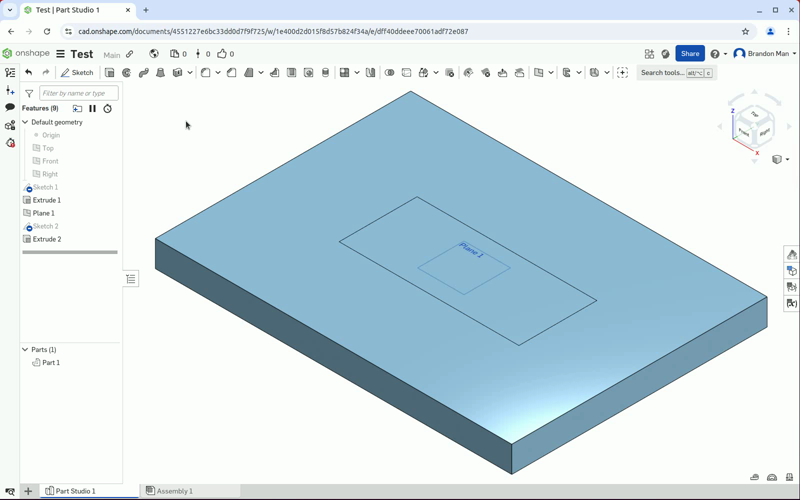
mouse_move(73, 189)
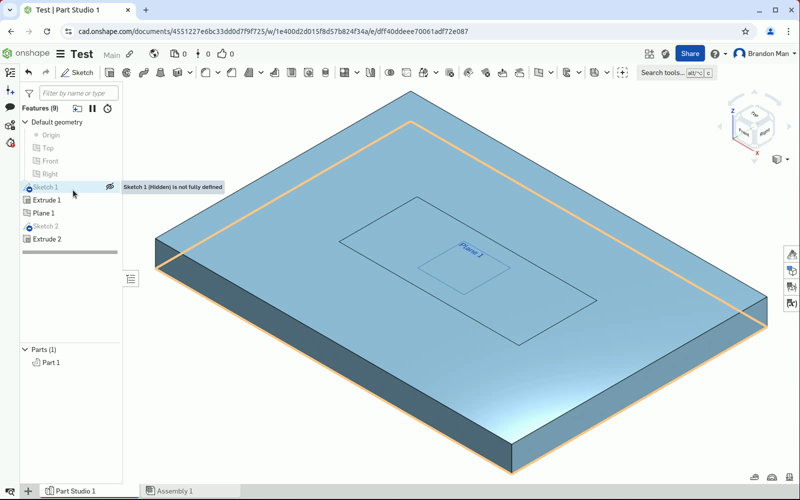
click(73, 189)